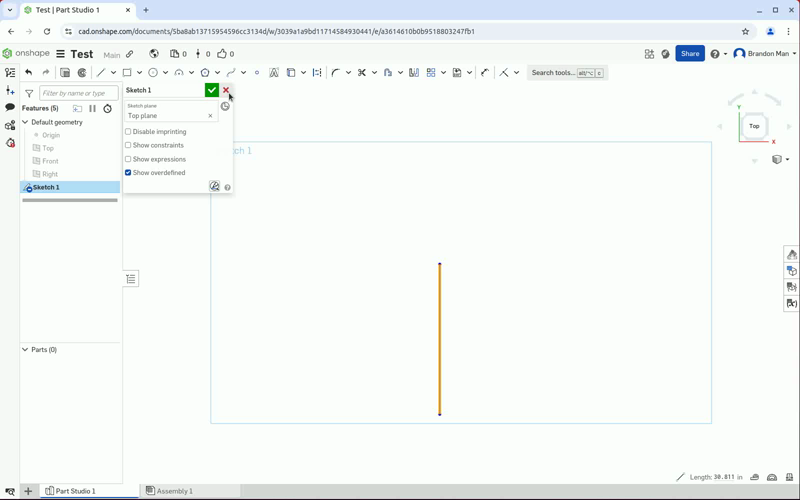
key(shift+h)
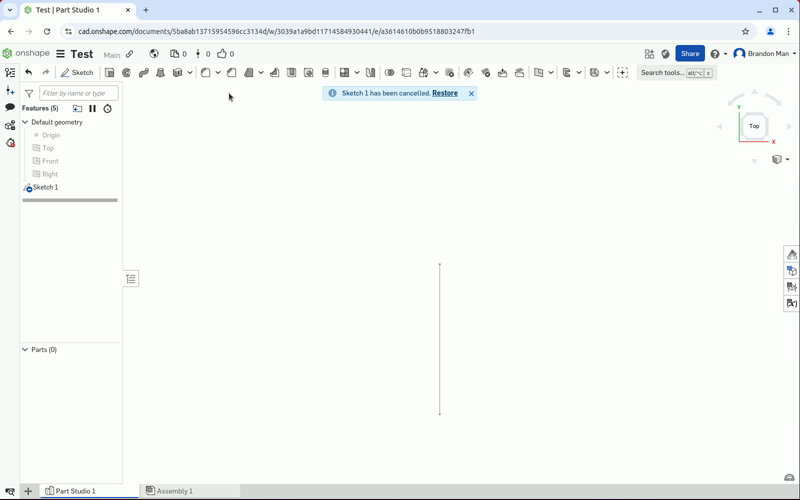
mouse_move(73, 352)
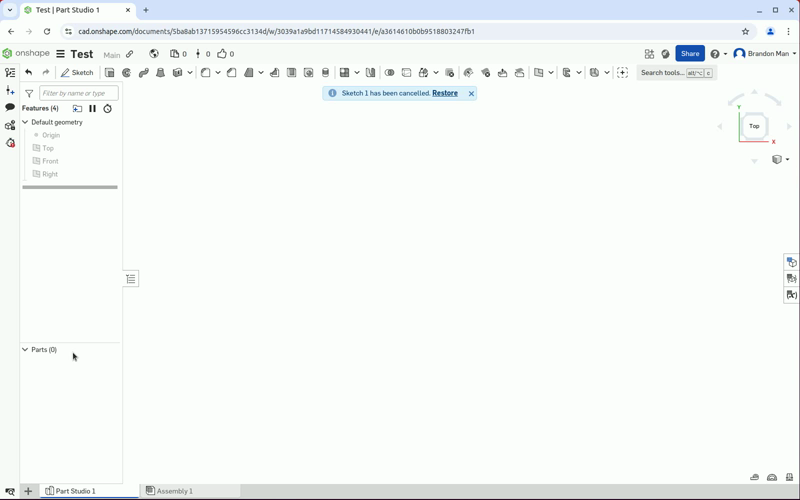
key(y)
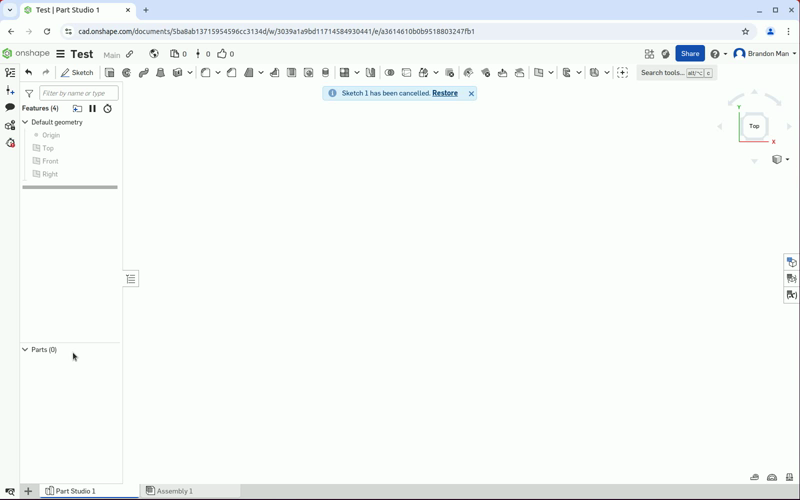
key(shift+p)
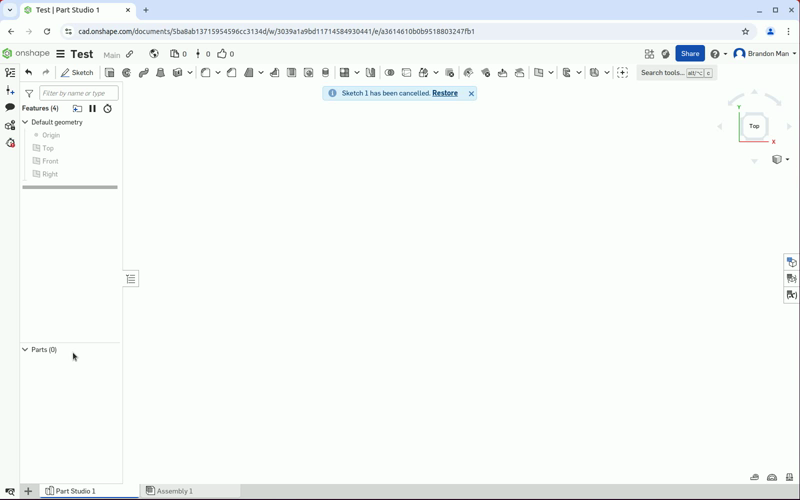
key(space)
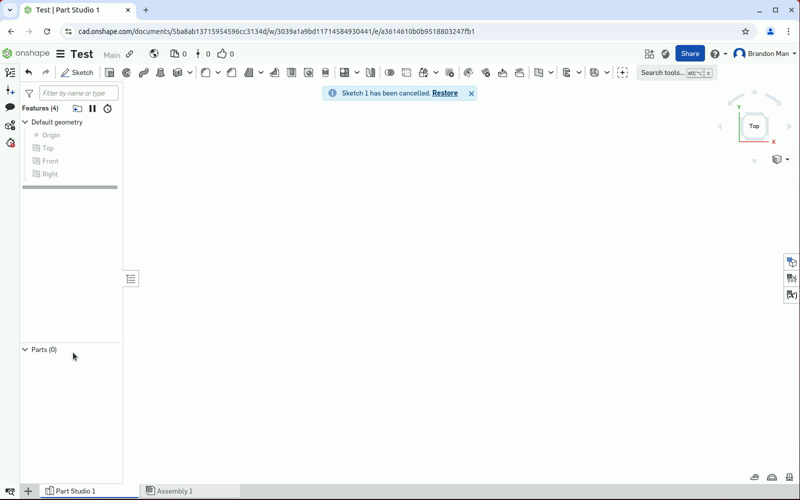
key_down(shift)
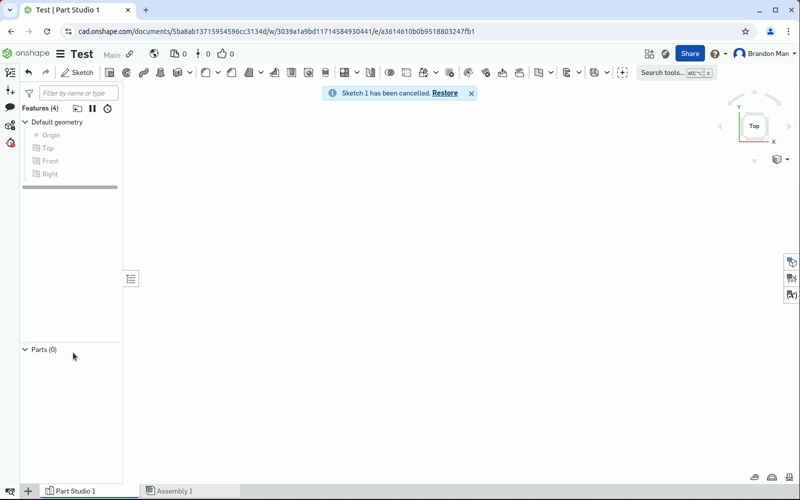
key(up)
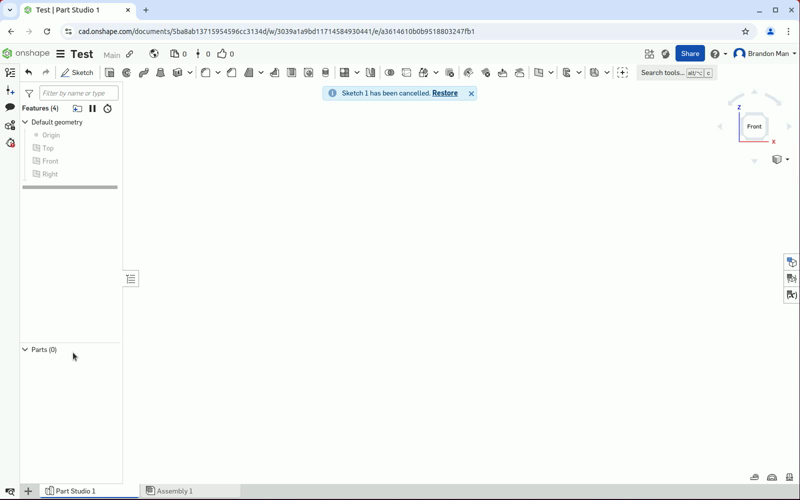
key_up(shift)
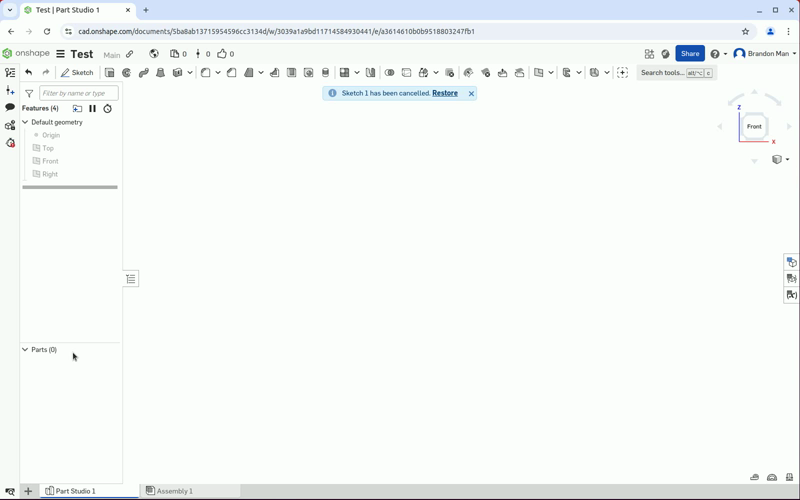
mouse_move(73, 352)
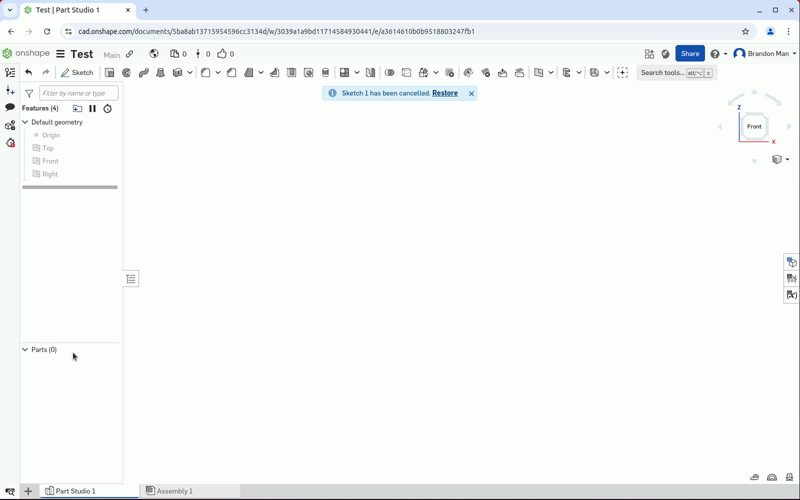
key(shift+y)
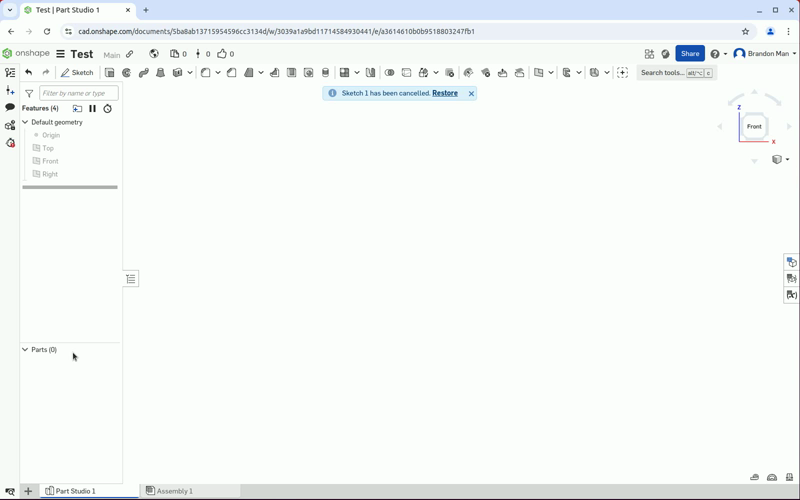
key(shift+s)
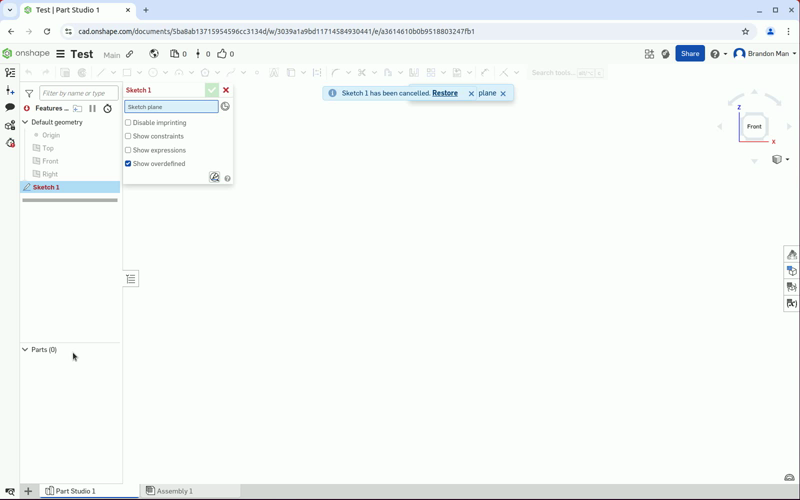
mouse_move(73, 163)
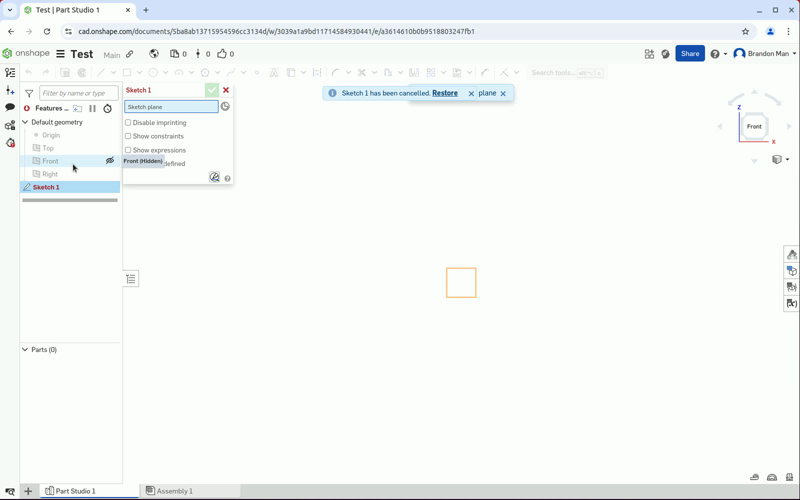
click(73, 163)
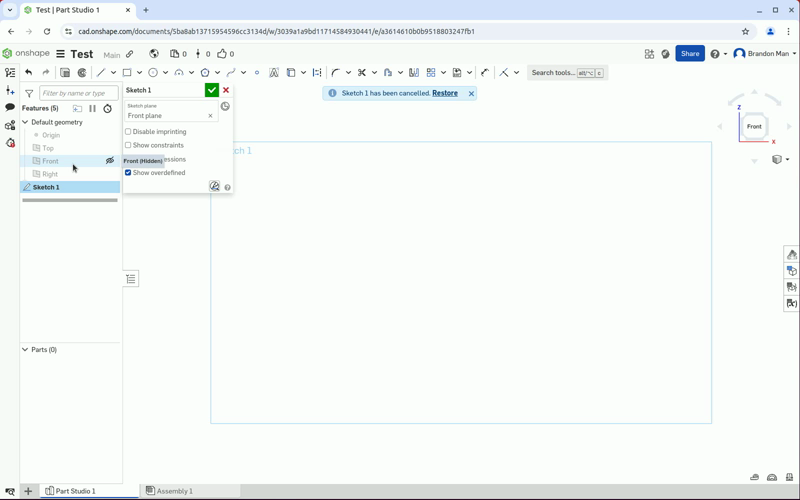
mouse_move(73, 352)
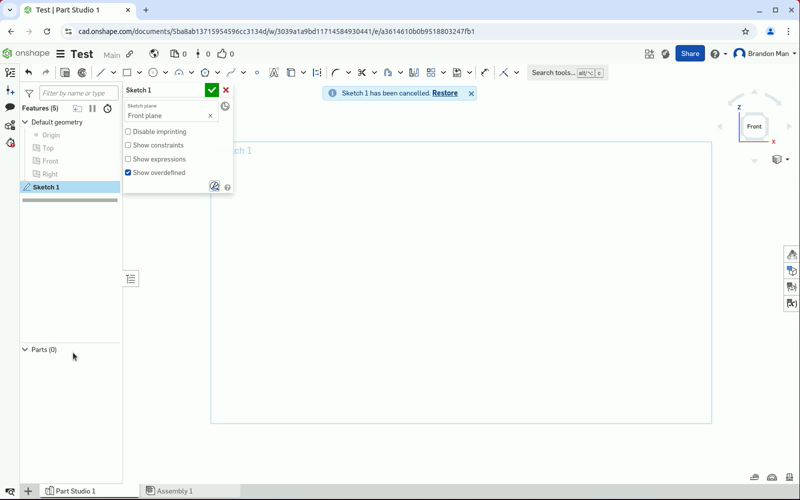
key(y)
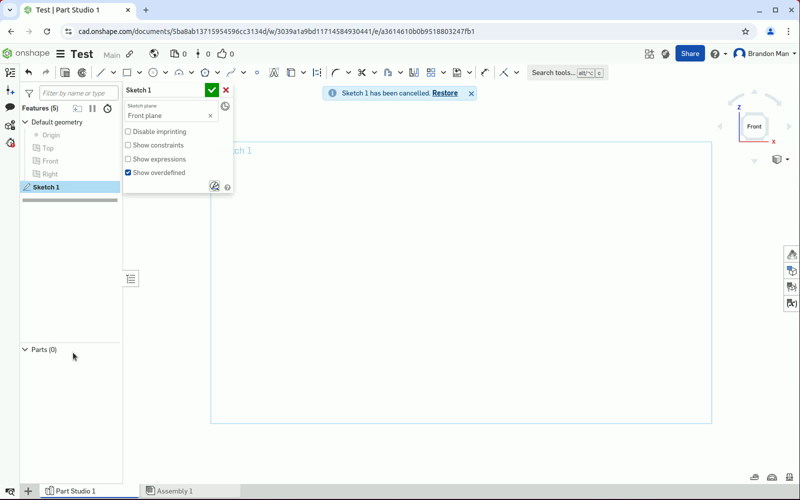
key(l)
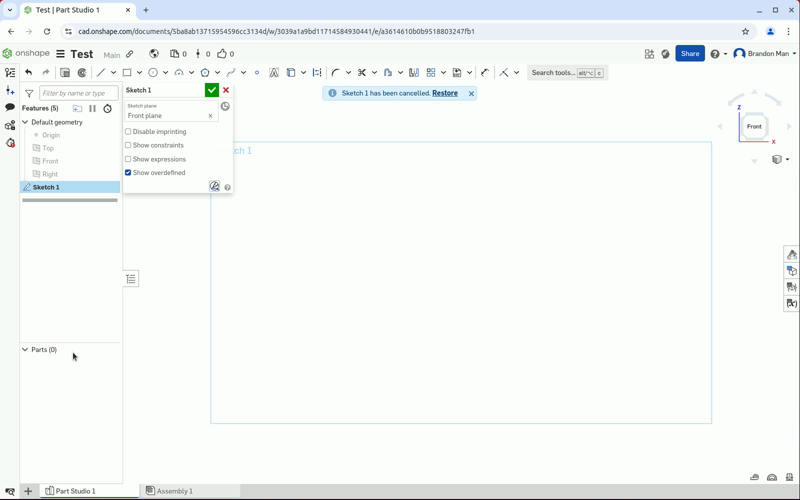
key_down(shift)
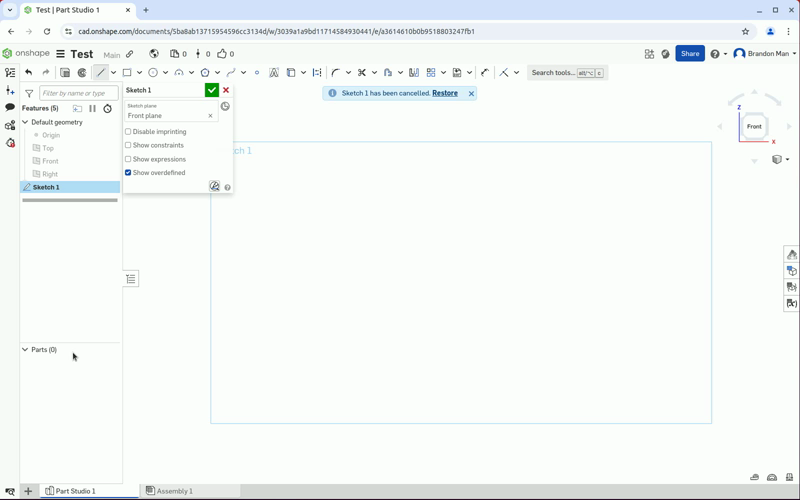
mouse_move(353, 305)
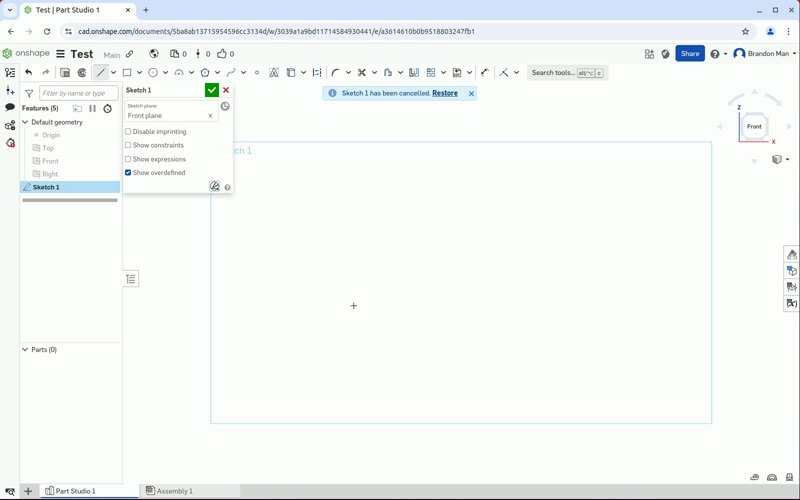
click(353, 305)
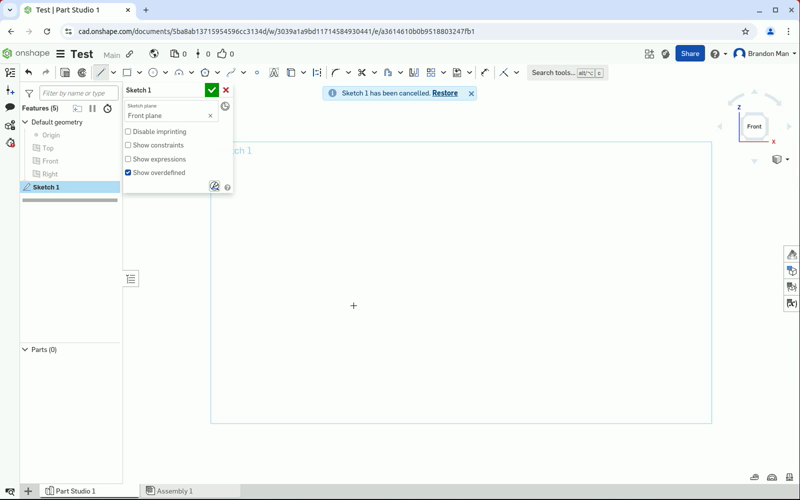
key_up(shift)
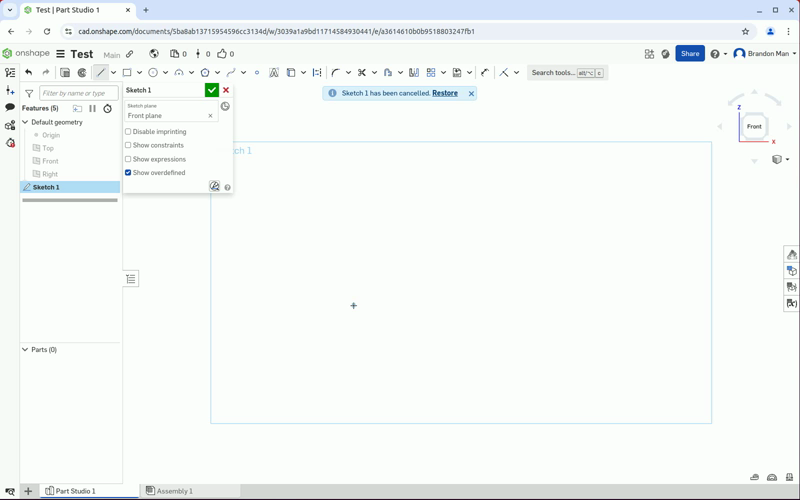
key_down(shift)
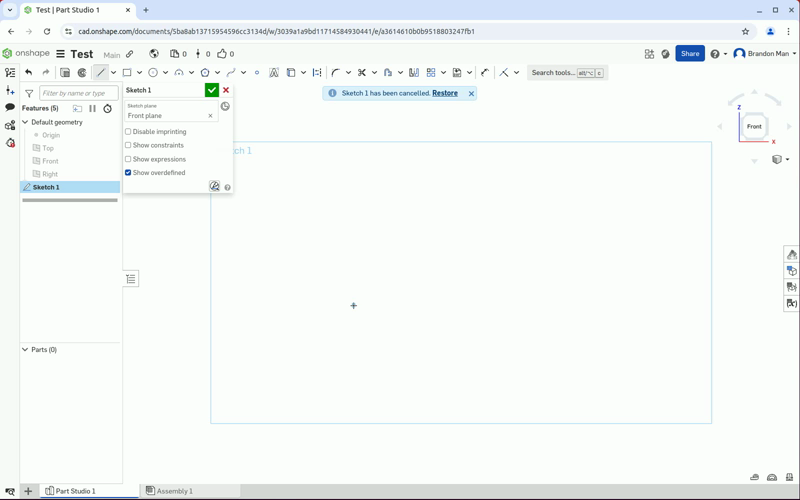
mouse_move(491, 305)
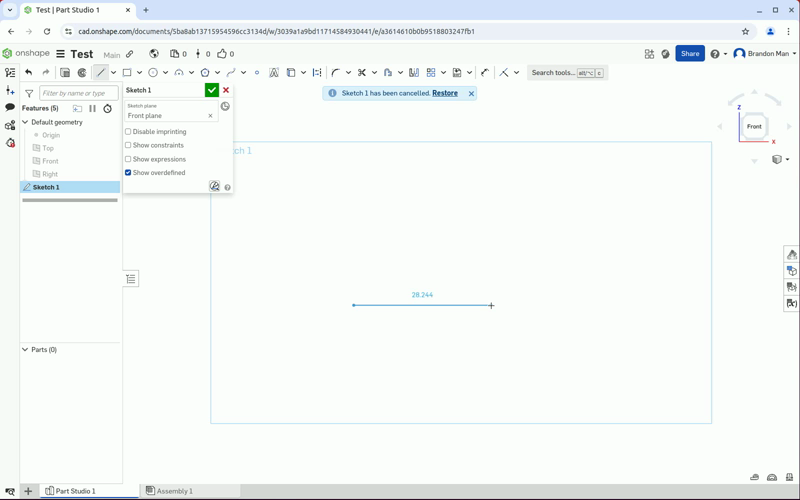
click(491, 305)
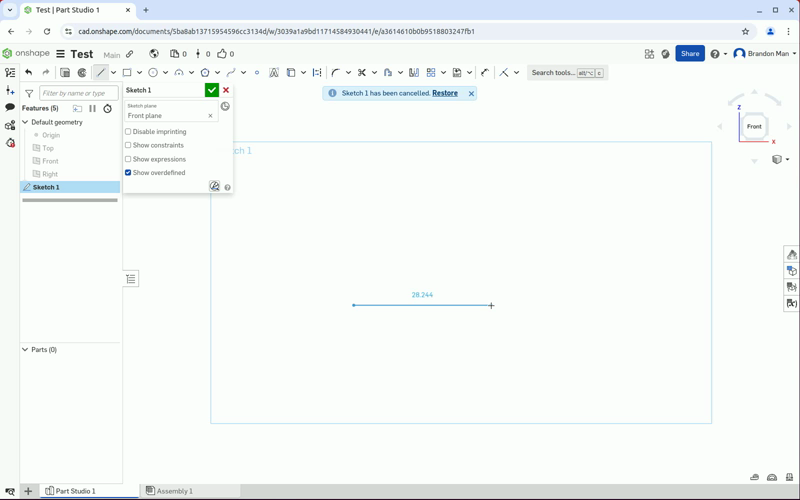
key_up(shift)
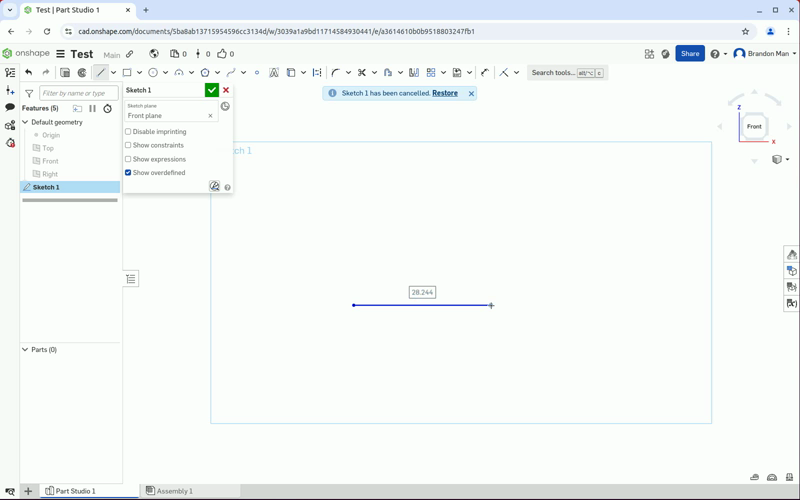
key_down(shift)
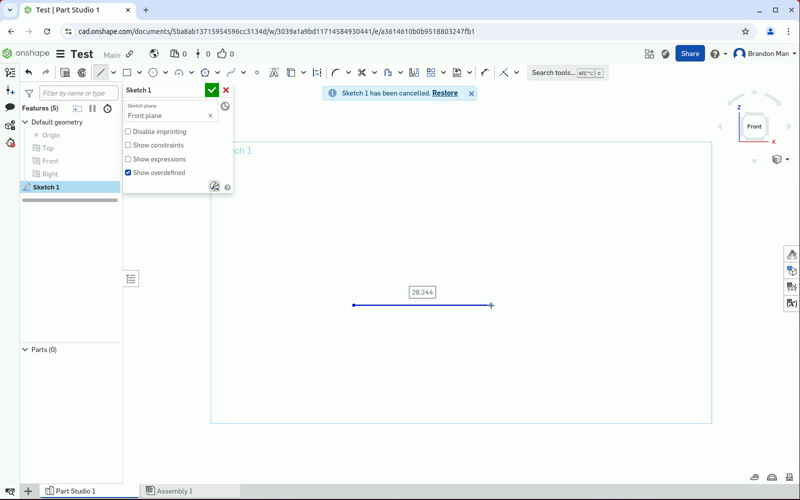
mouse_move(491, 182)
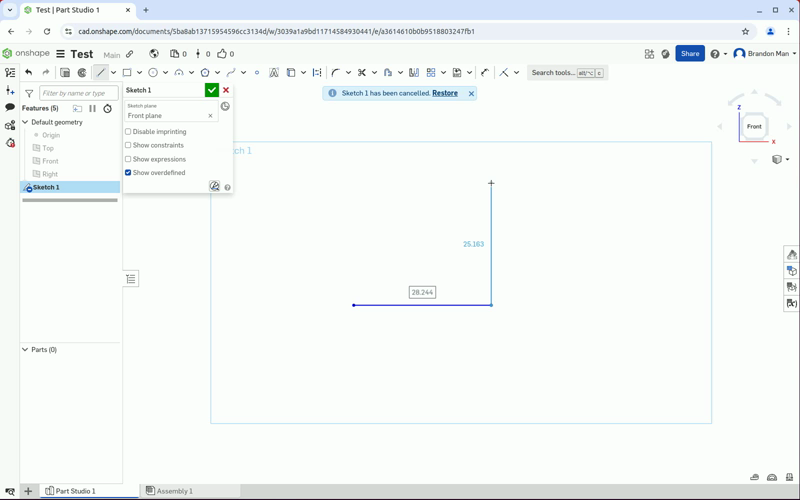
click(491, 182)
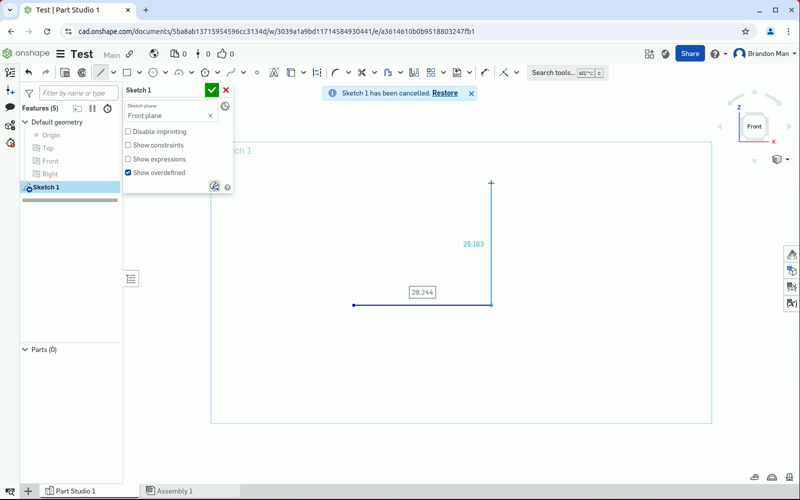
key_up(shift)
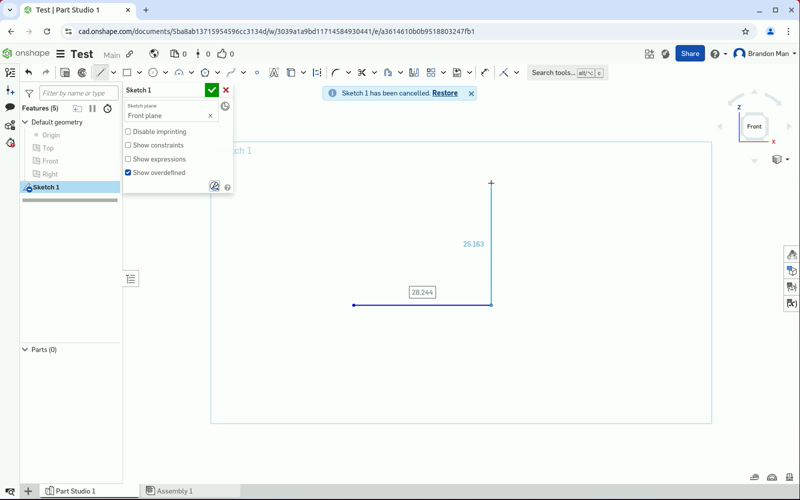
key_down(shift)
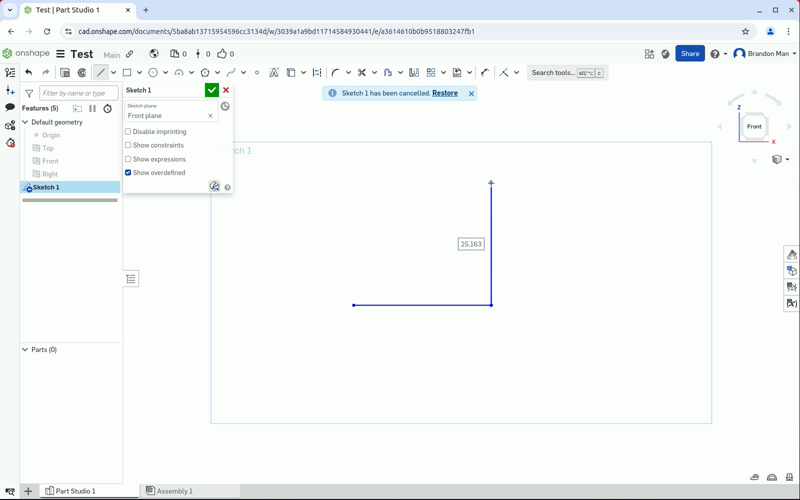
mouse_move(521, 182)
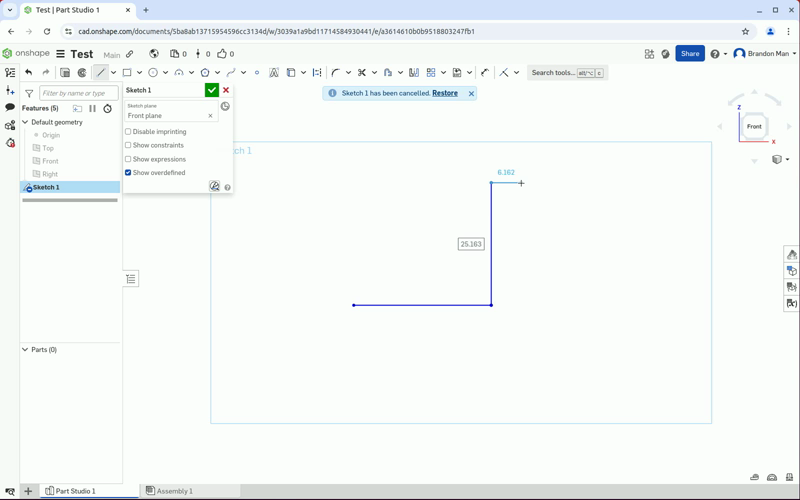
mouse_move(447, 182)
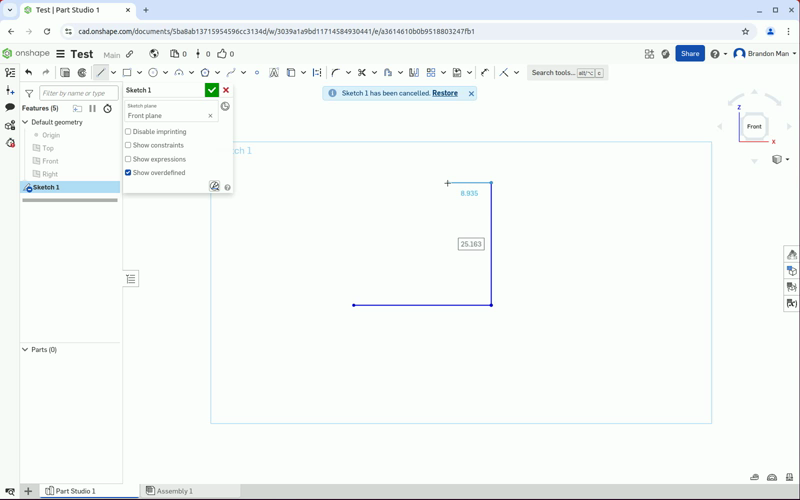
click(447, 182)
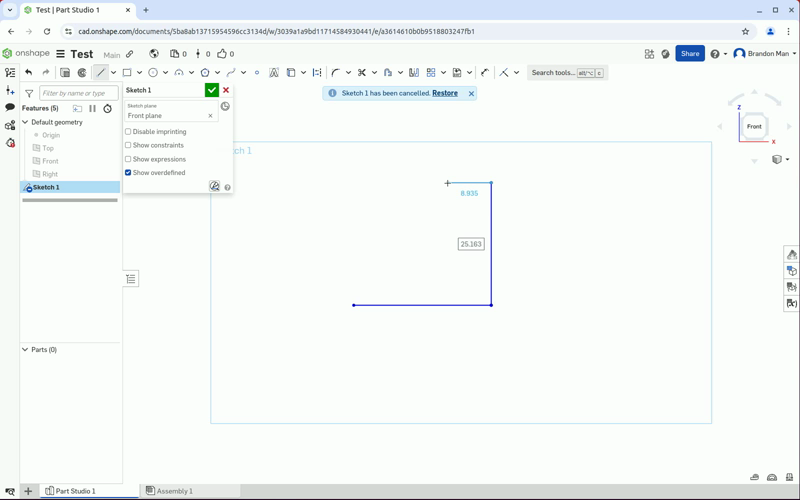
key_up(shift)
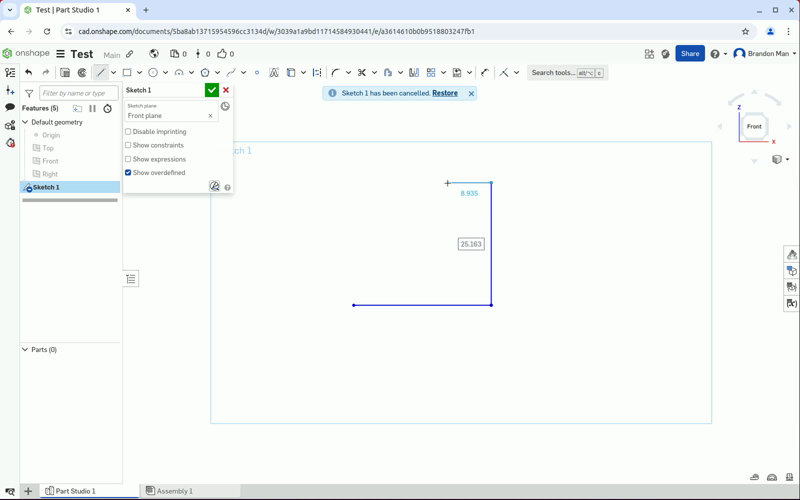
key_down(shift)
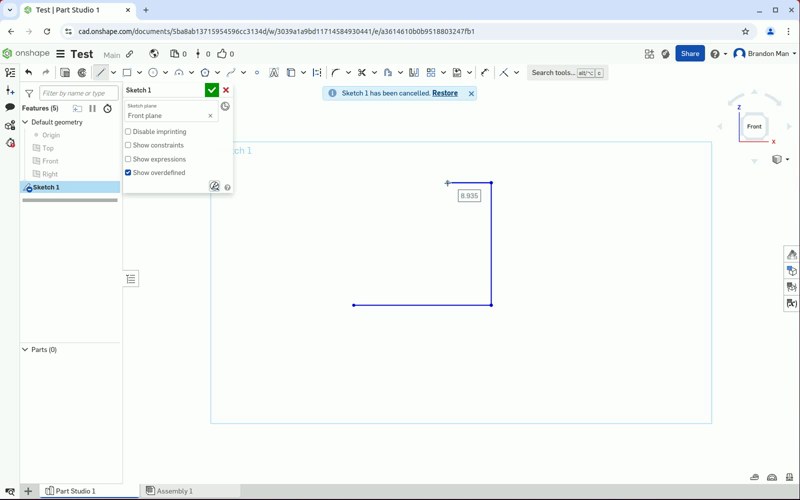
mouse_move(477, 182)
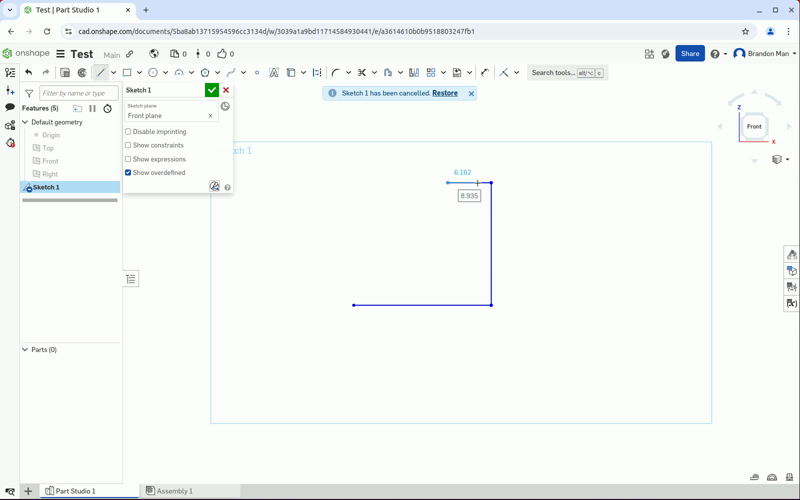
mouse_move(447, 230)
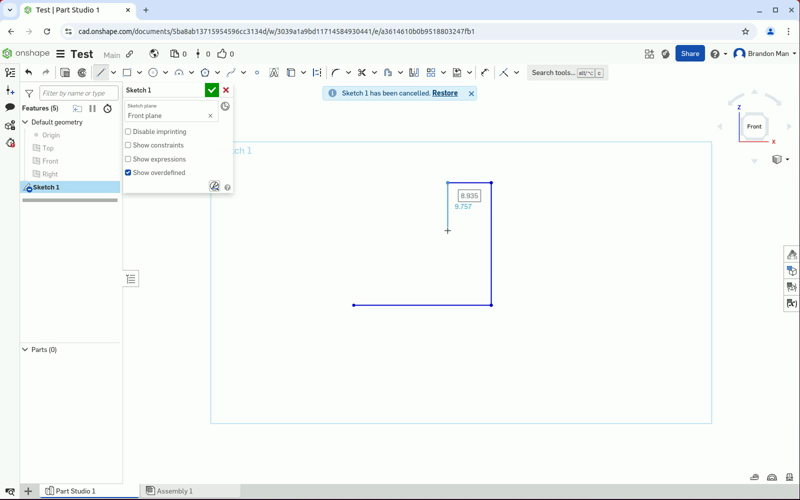
click(447, 230)
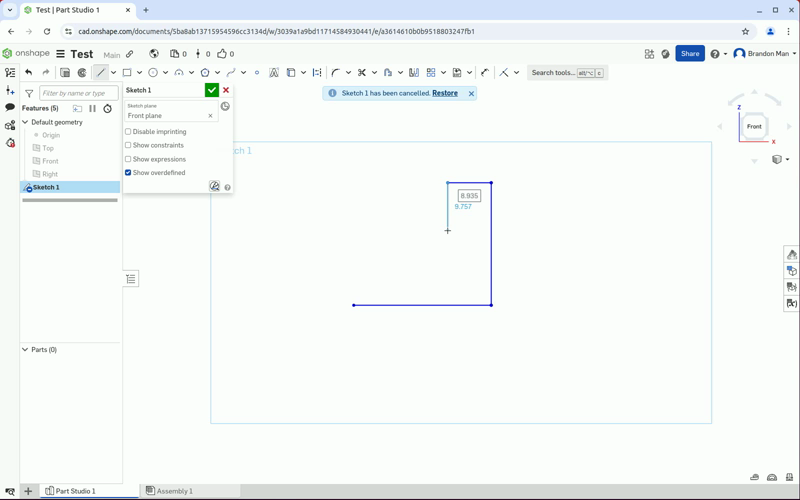
key_up(shift)
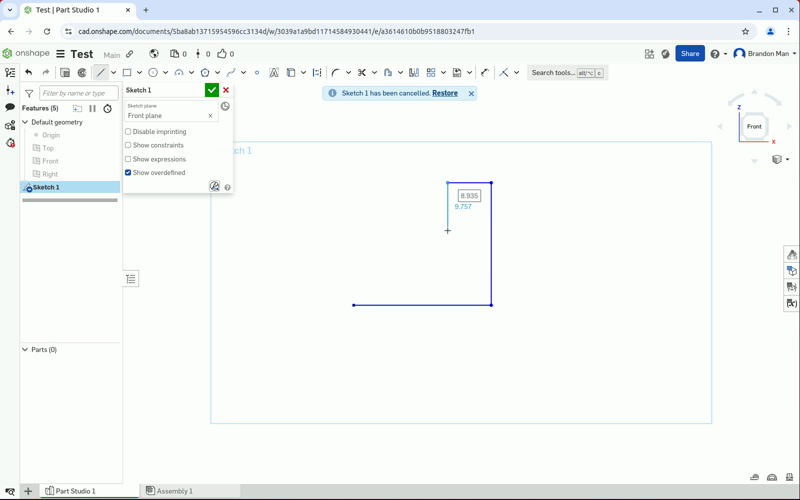
key_down(shift)
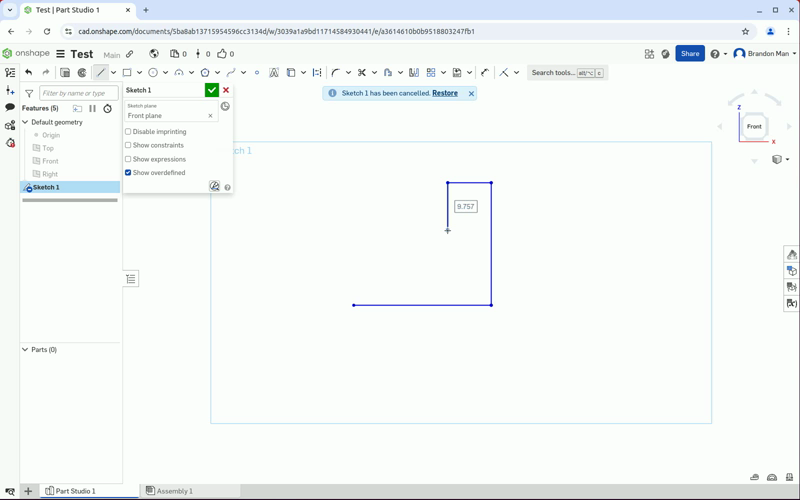
mouse_move(477, 230)
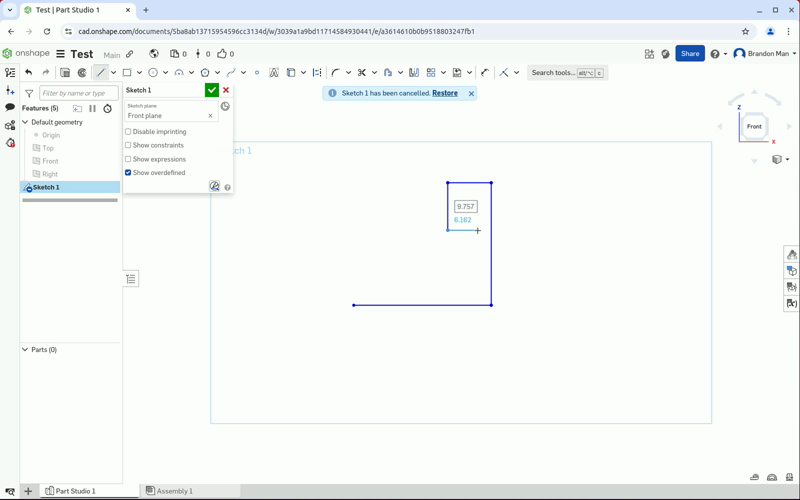
mouse_move(397, 230)
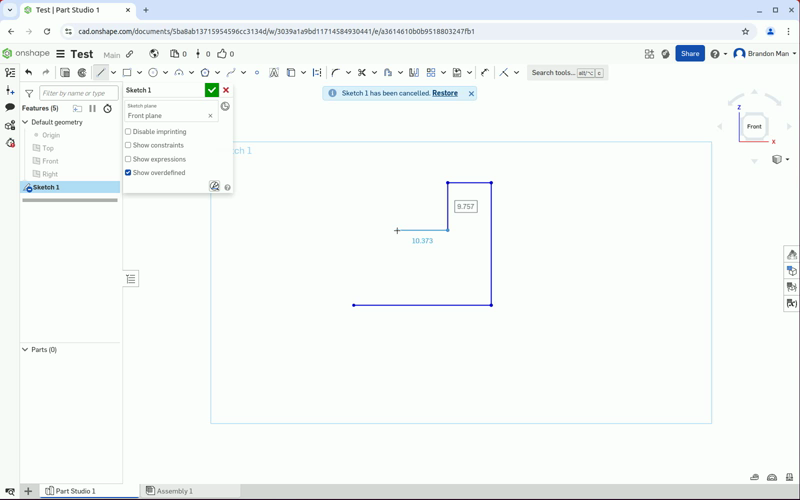
click(397, 230)
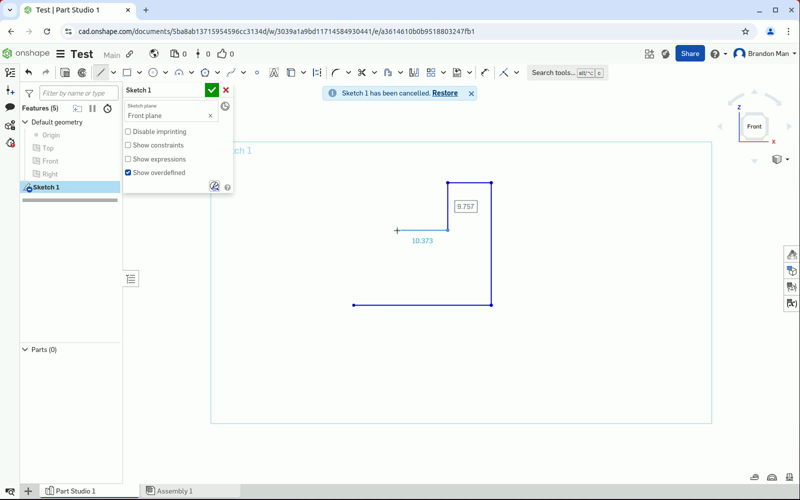
key_up(shift)
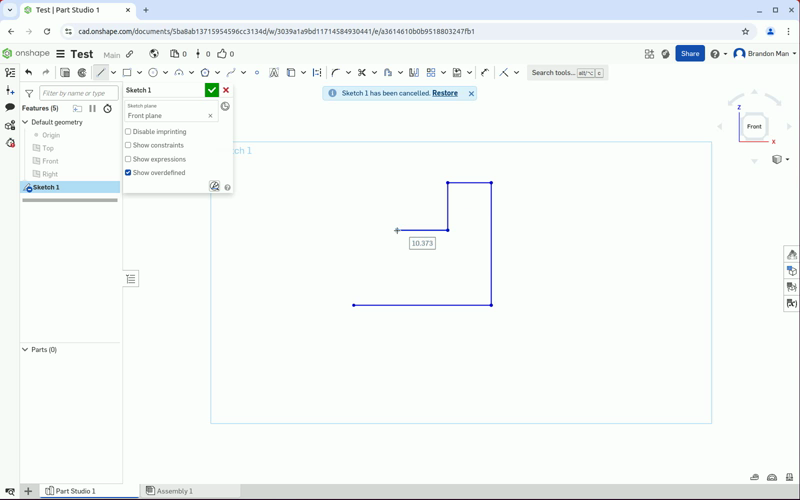
key_down(shift)
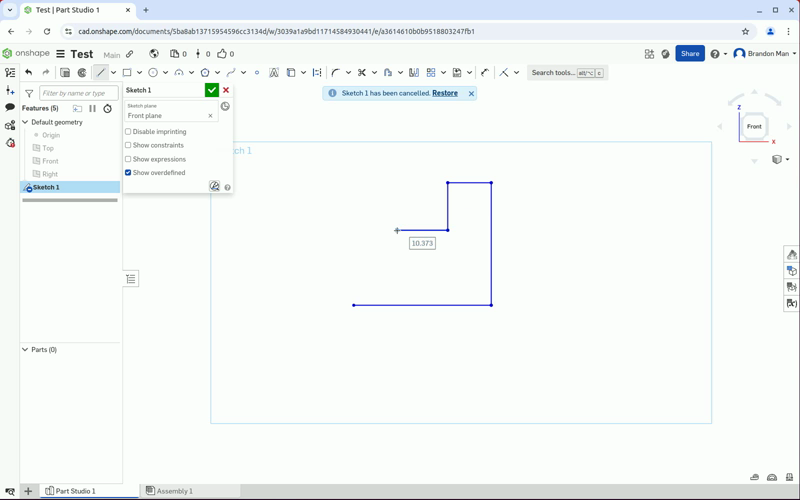
mouse_move(427, 230)
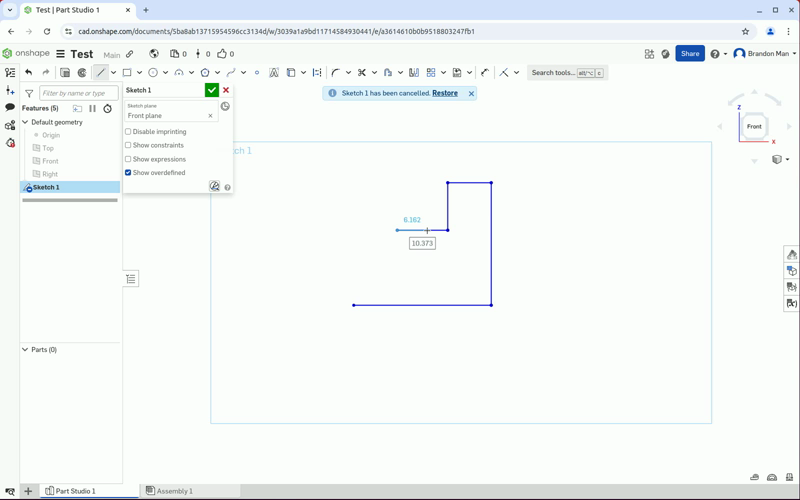
mouse_move(397, 182)
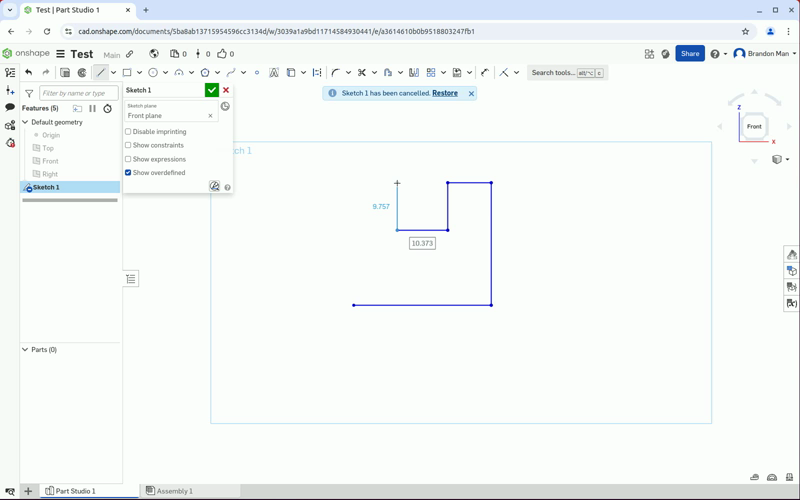
click(397, 182)
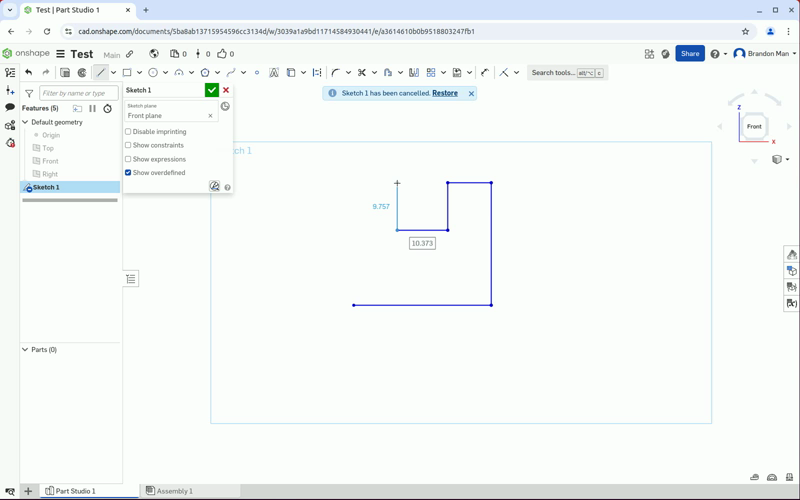
key_up(shift)
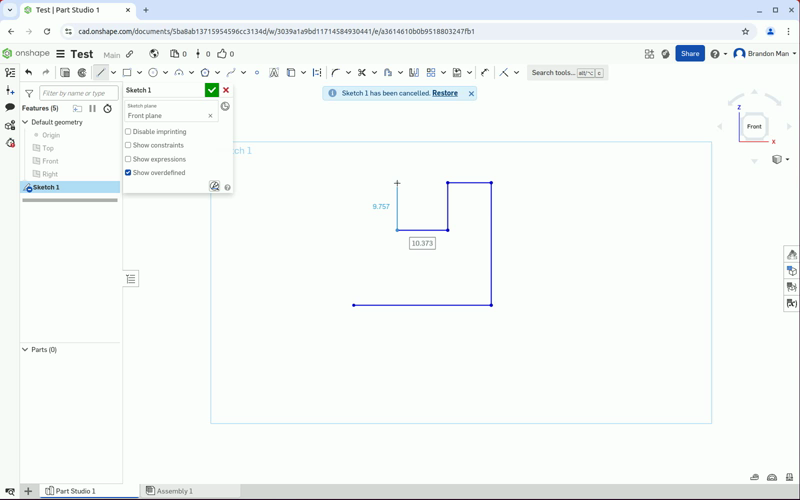
key_down(shift)
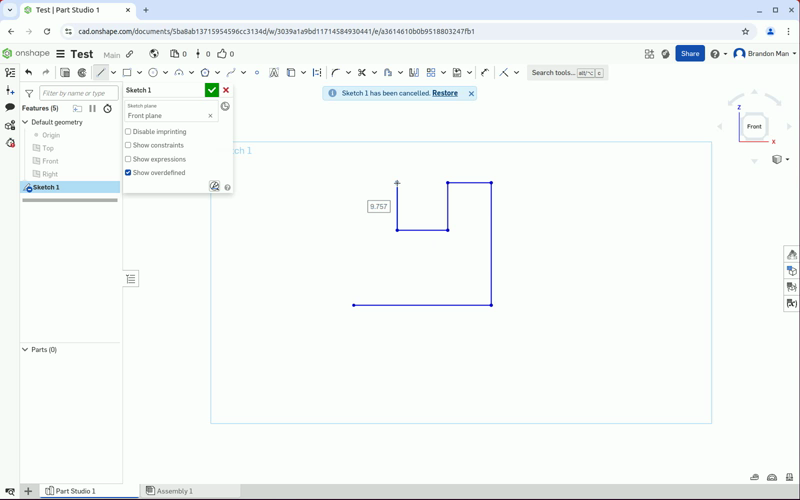
mouse_move(427, 182)
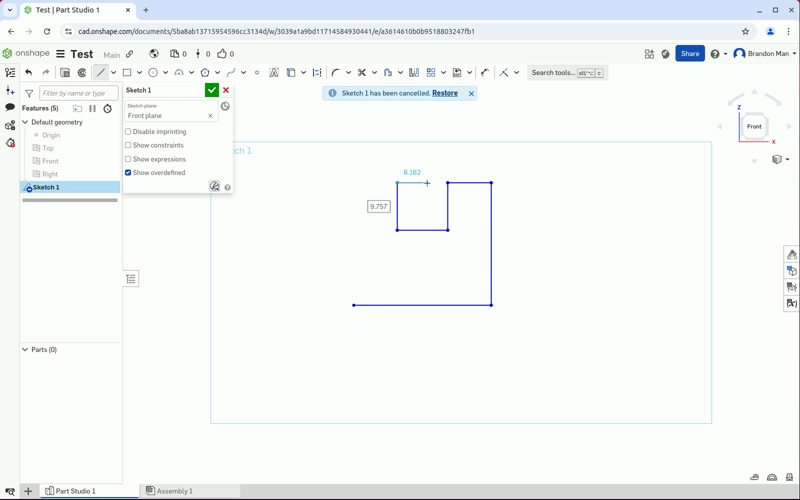
mouse_move(353, 182)
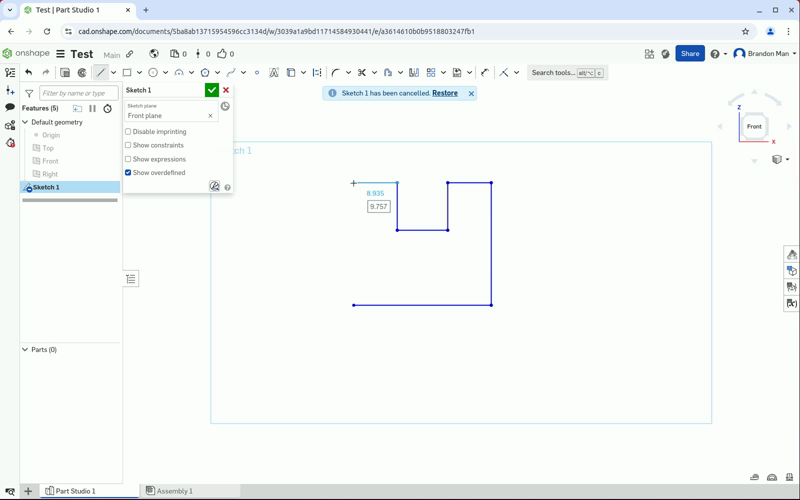
click(353, 182)
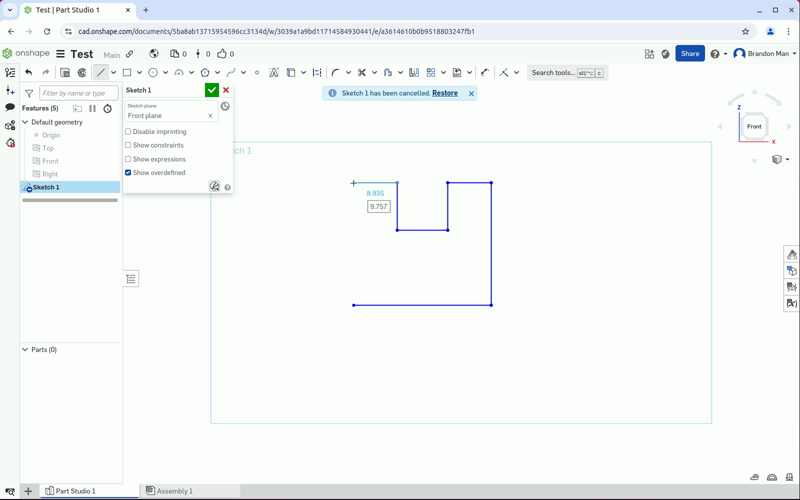
key_up(shift)
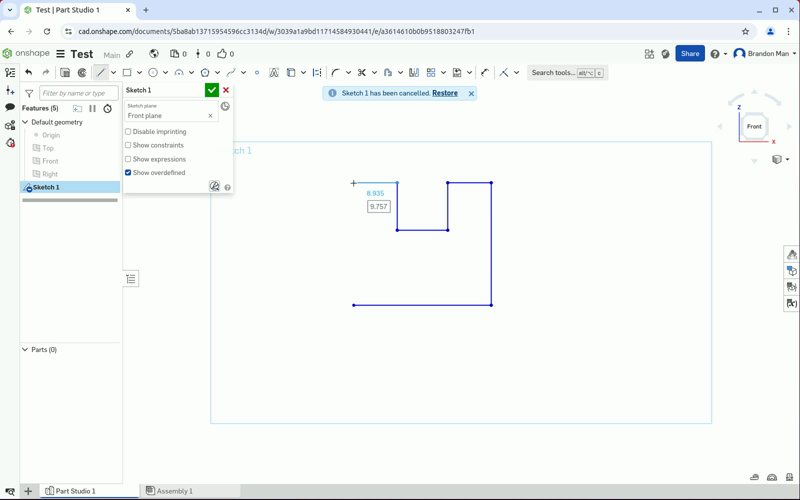
key_down(shift)
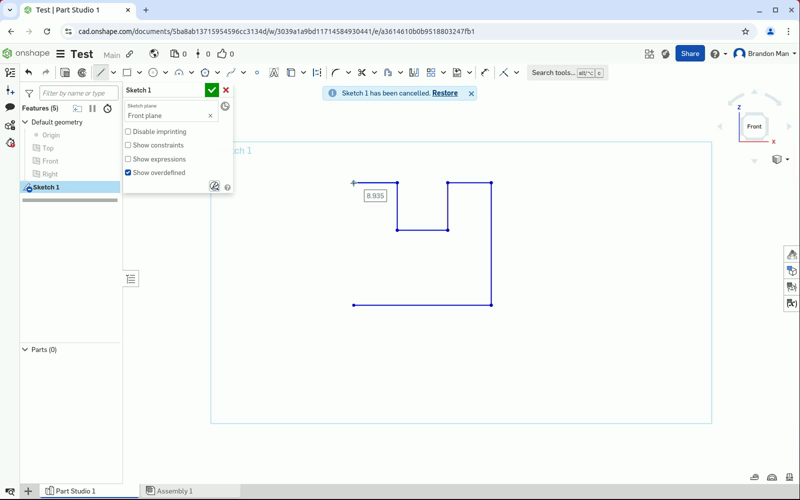
mouse_move(353, 305)
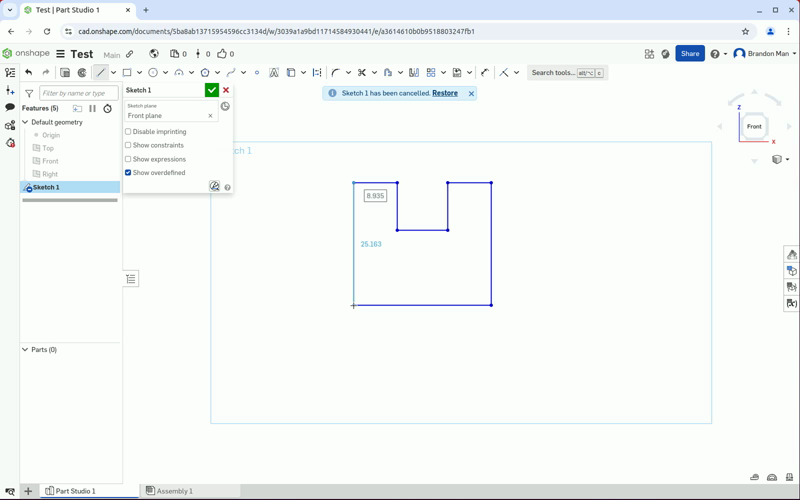
key_up(shift)
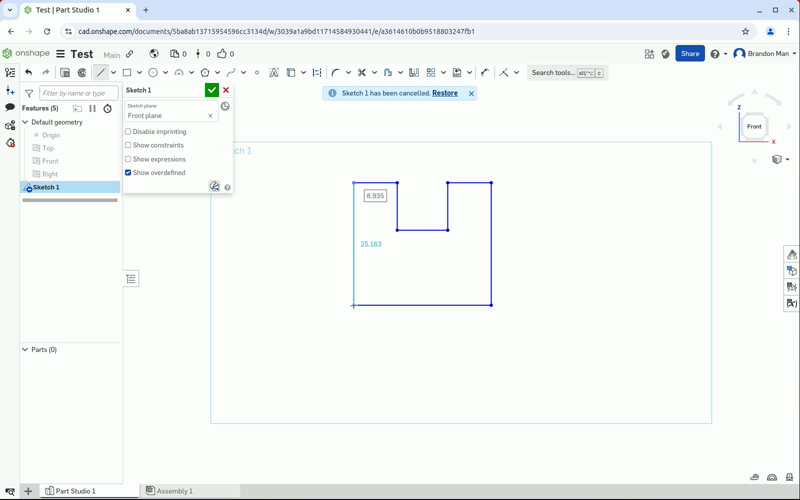
click(353, 305)
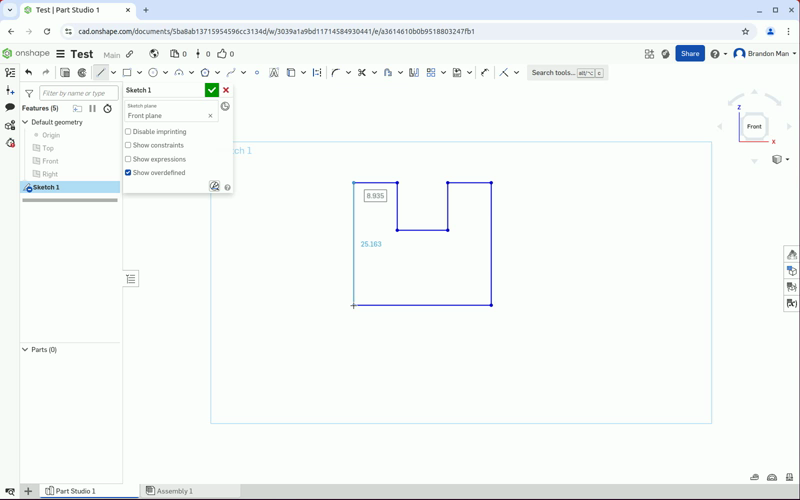
key(esc)
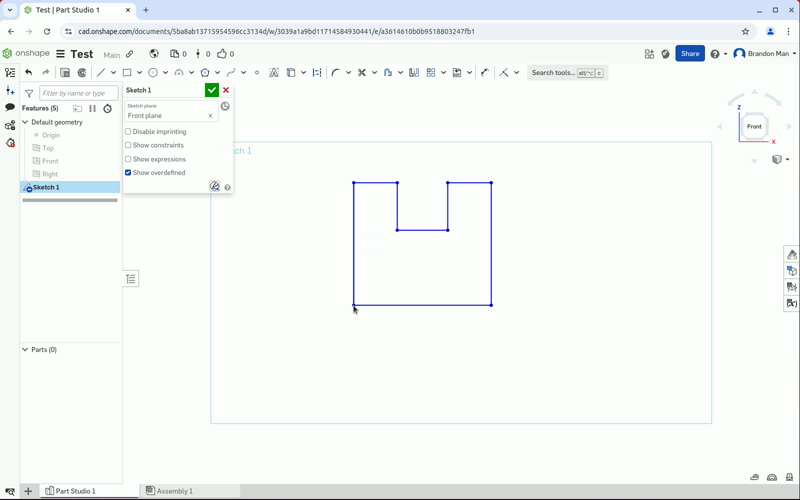
mouse_move(470, 257)
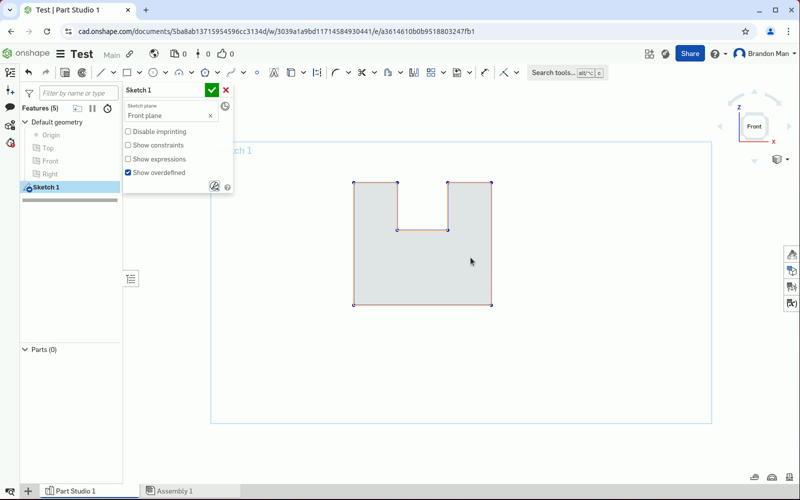
click(470, 257)
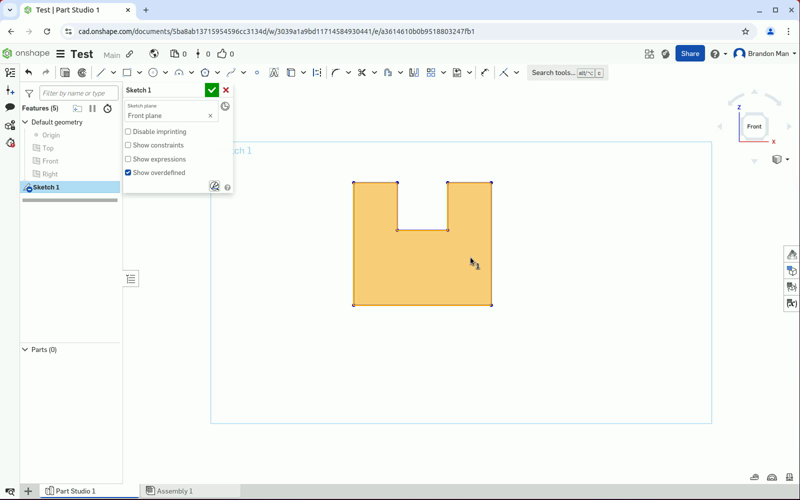
mouse_move(73, 352)
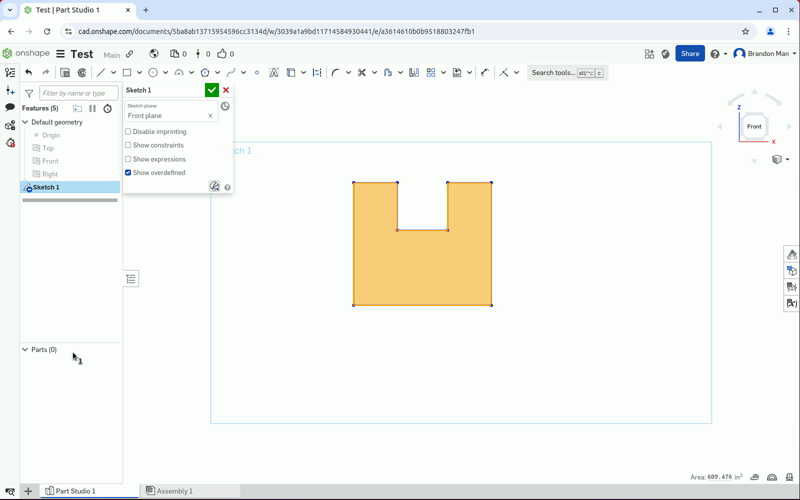
key(shift+y)
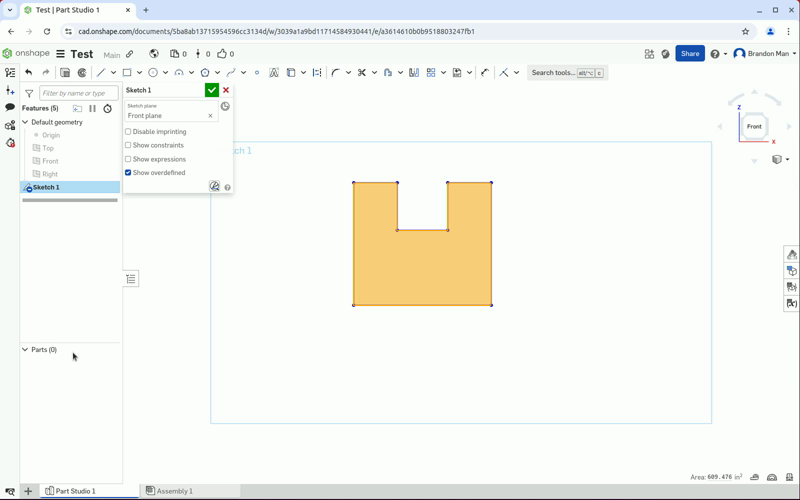
key(shift+e)
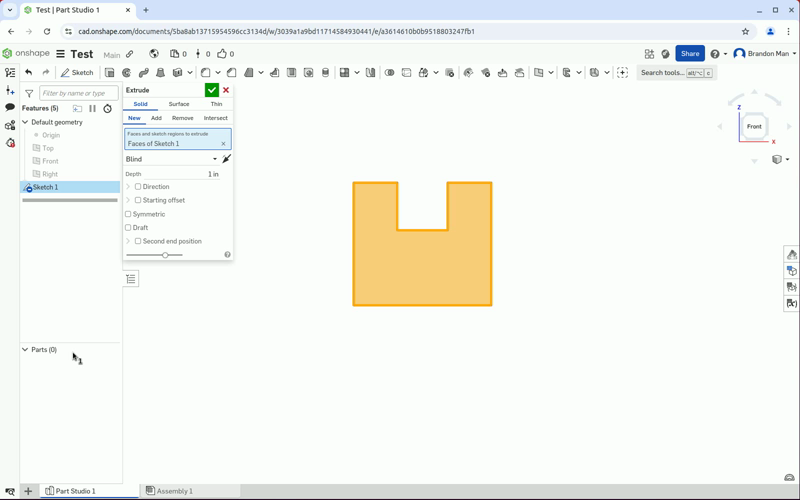
mouse_move(143, 106)
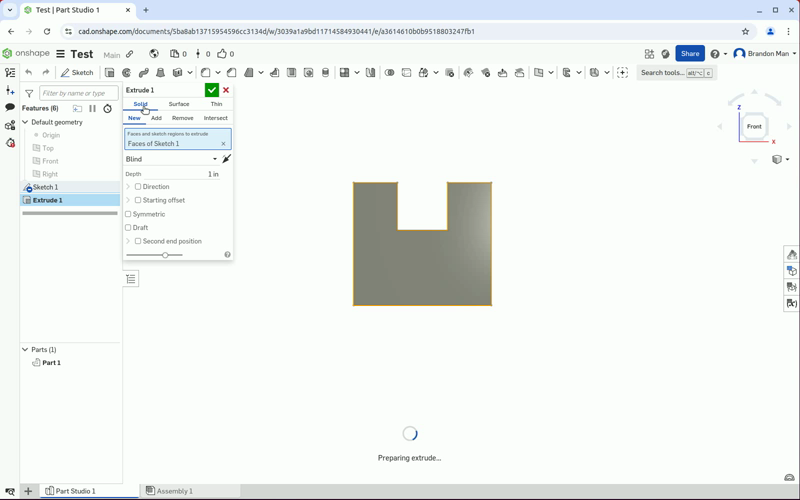
click(143, 106)
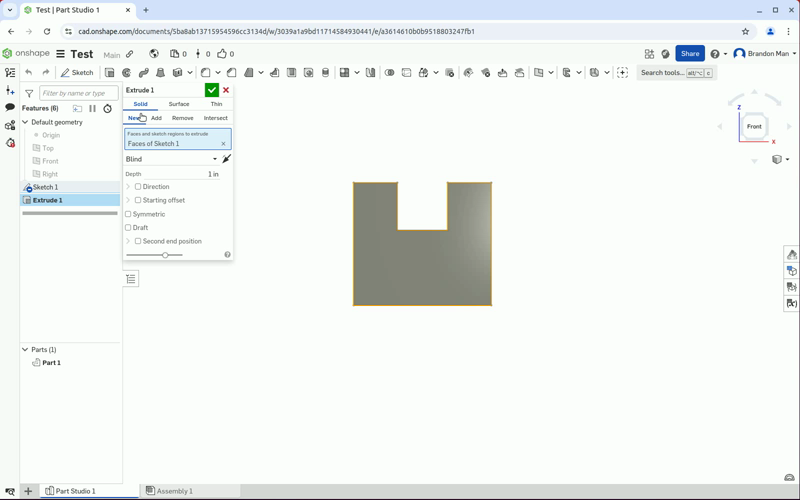
mouse_move(137, 120)
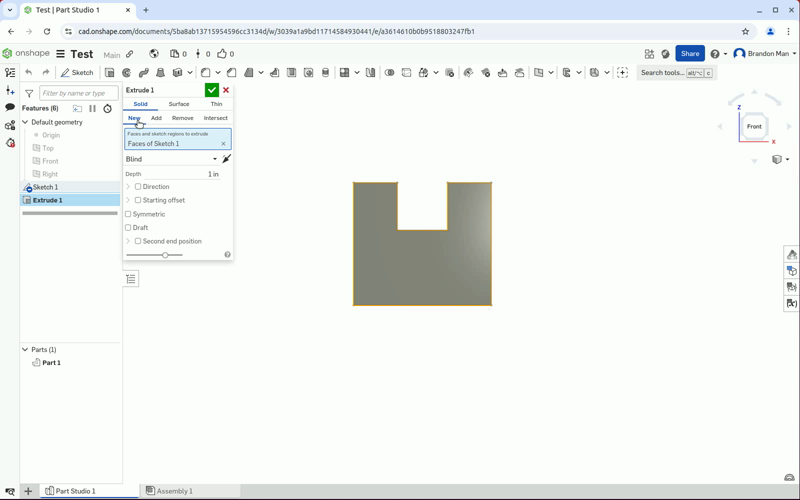
click(137, 120)
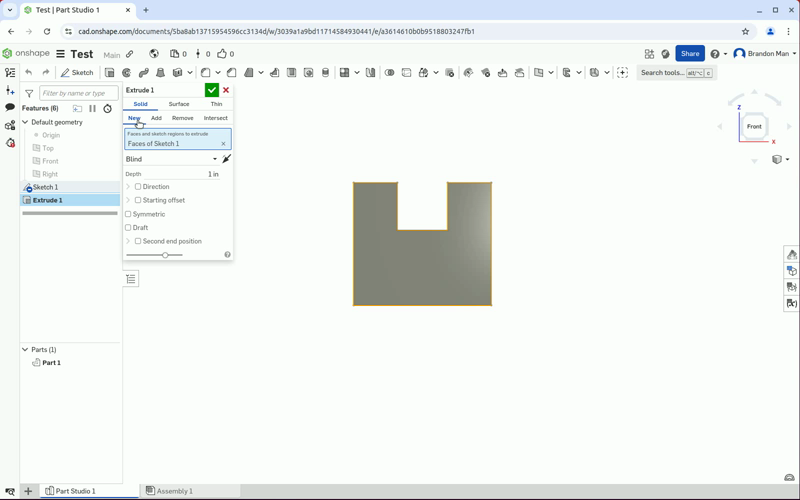
key(tab, 4)
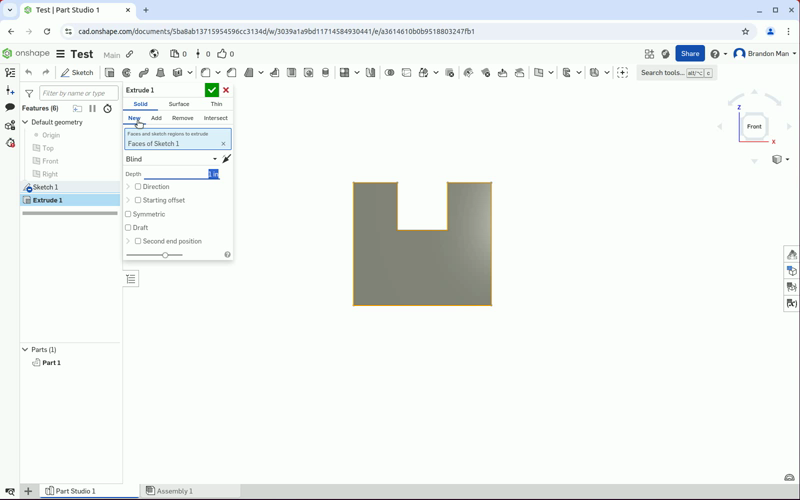
text(23.108)
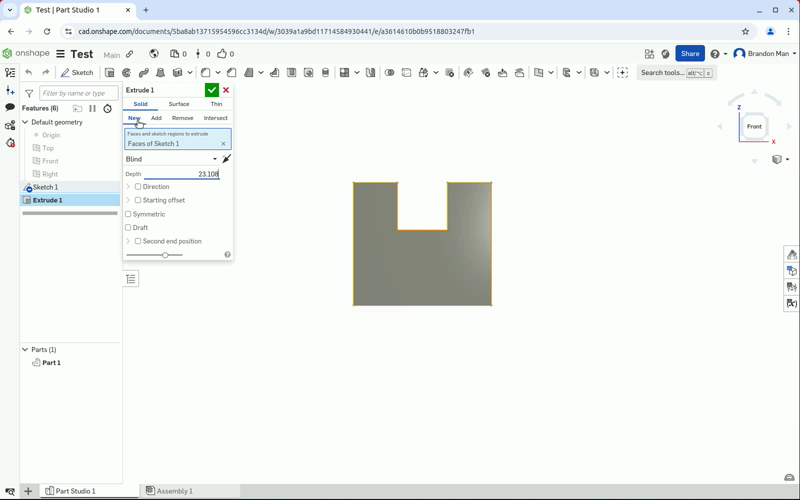
key(enter)
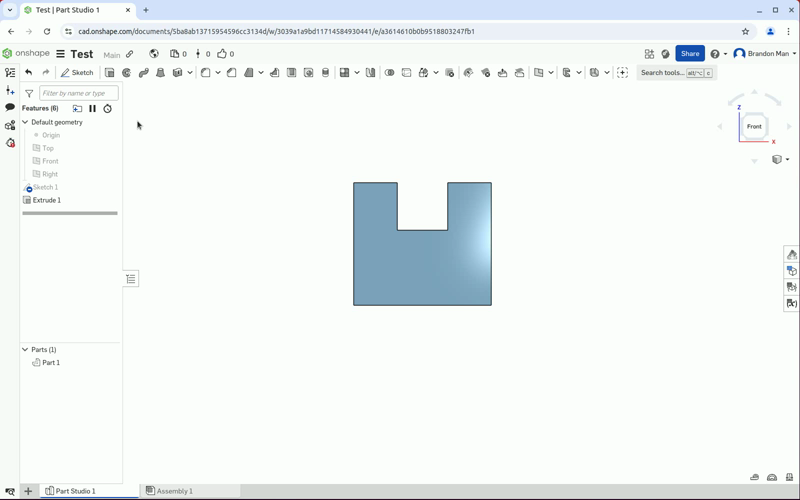
key(shift+h)
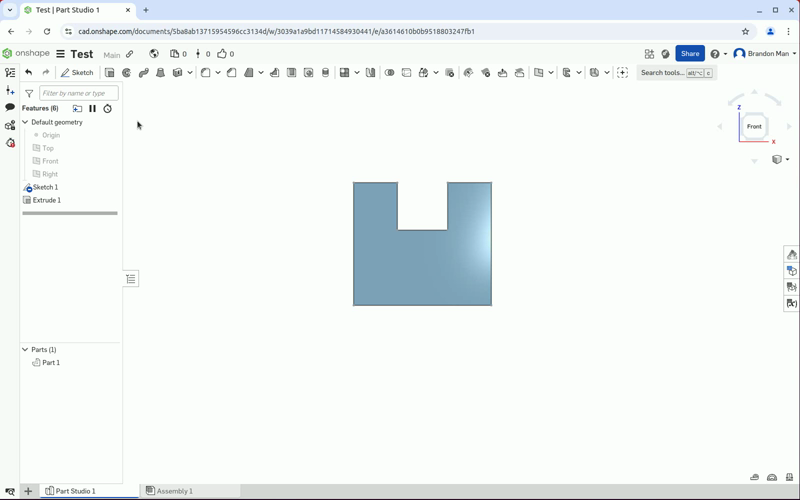
key(shift+h)
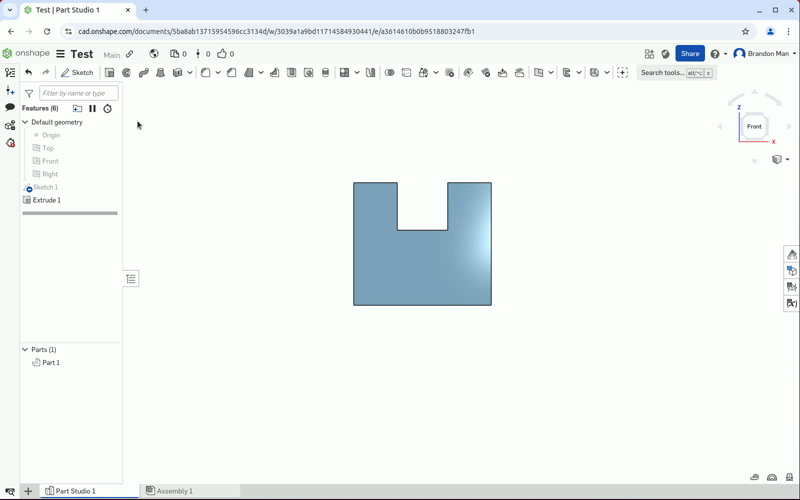
mouse_move(73, 189)
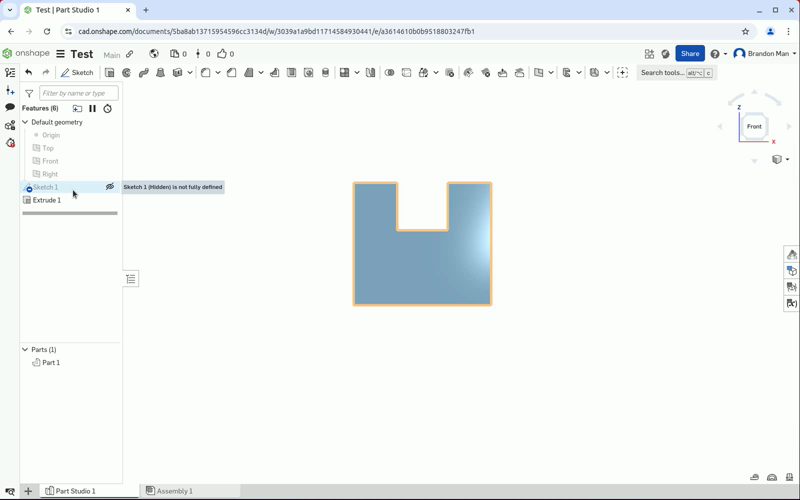
click(73, 189)
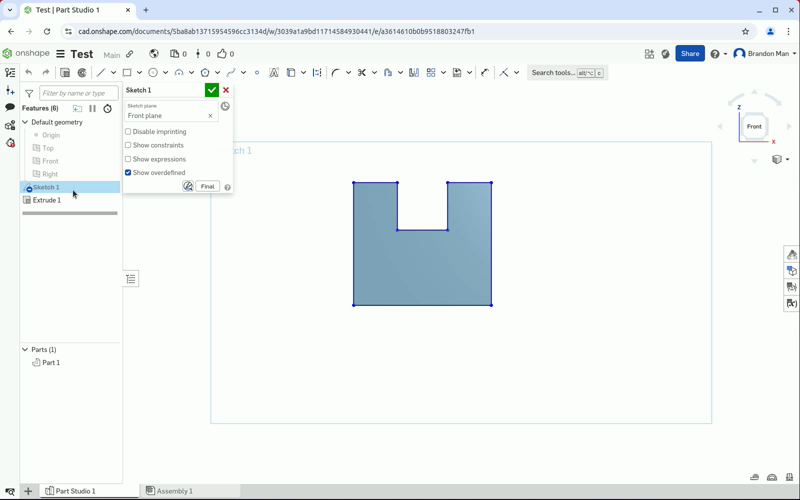
mouse_move(229, 92)
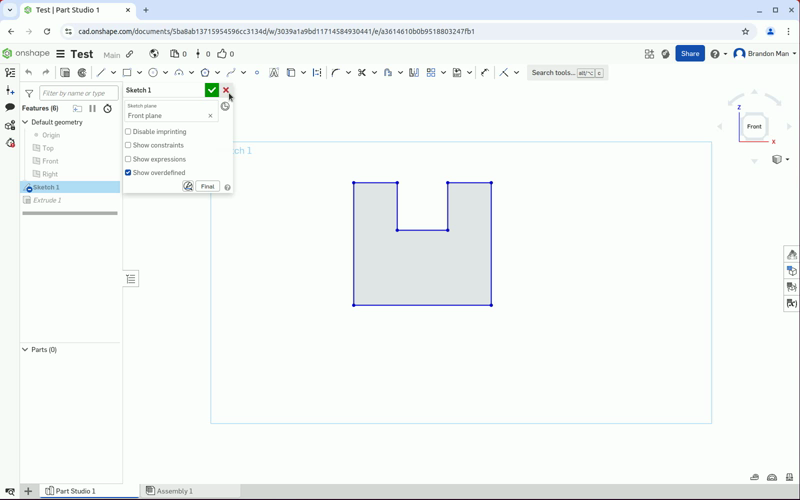
click(229, 92)
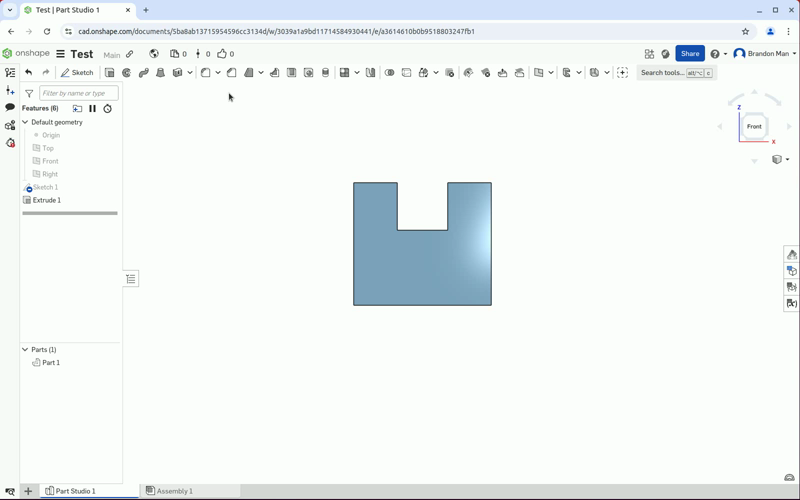
mouse_move(73, 352)
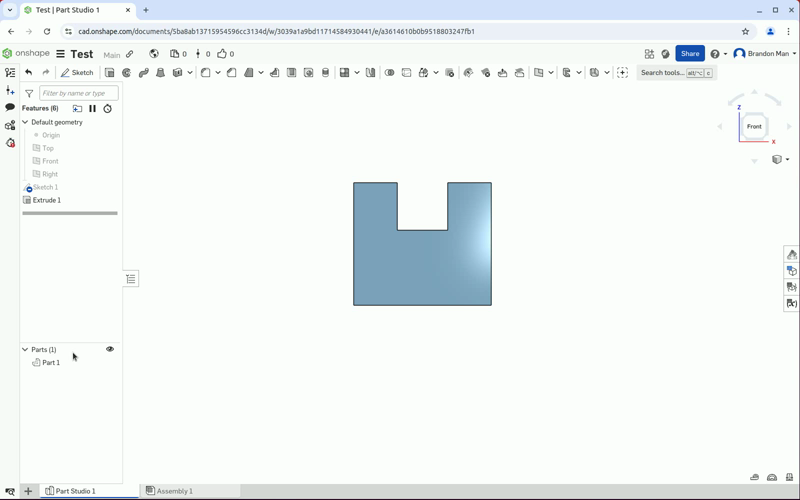
key(y)
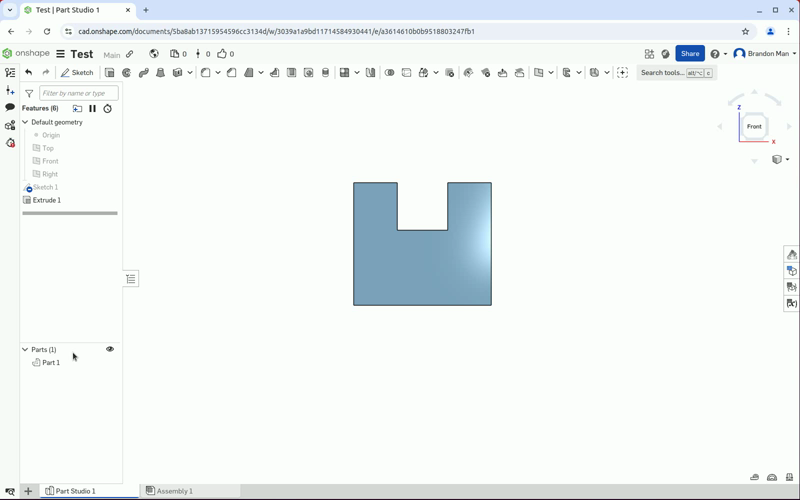
key(shift+p)
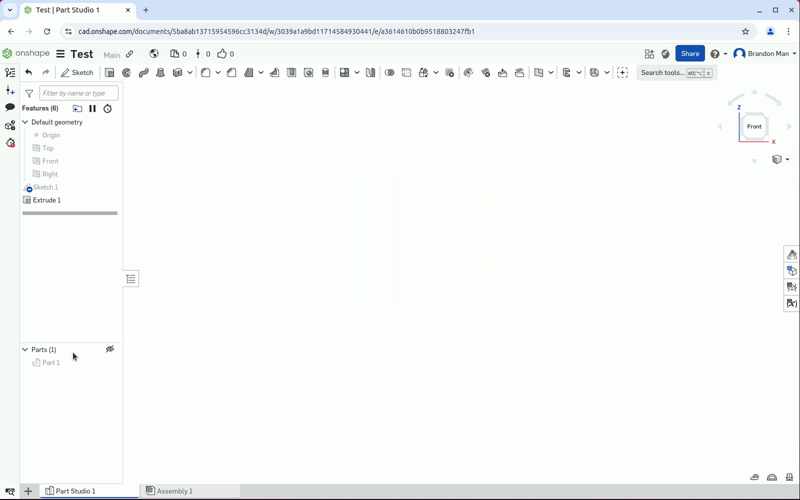
key(space)
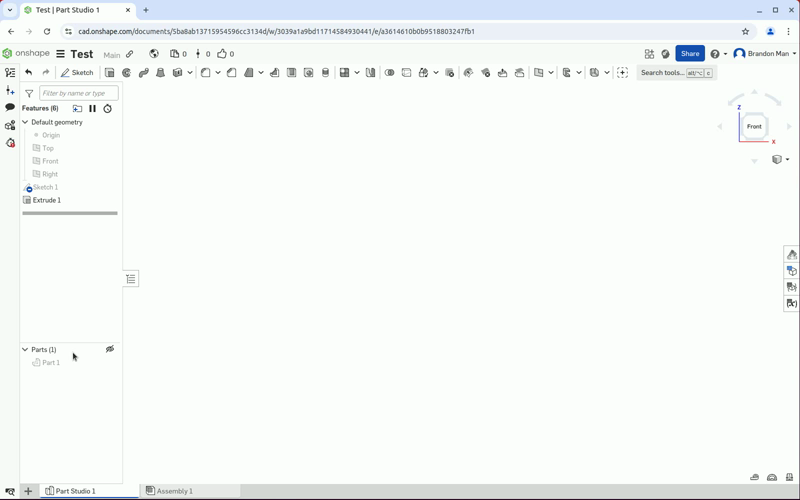
key_down(shift)
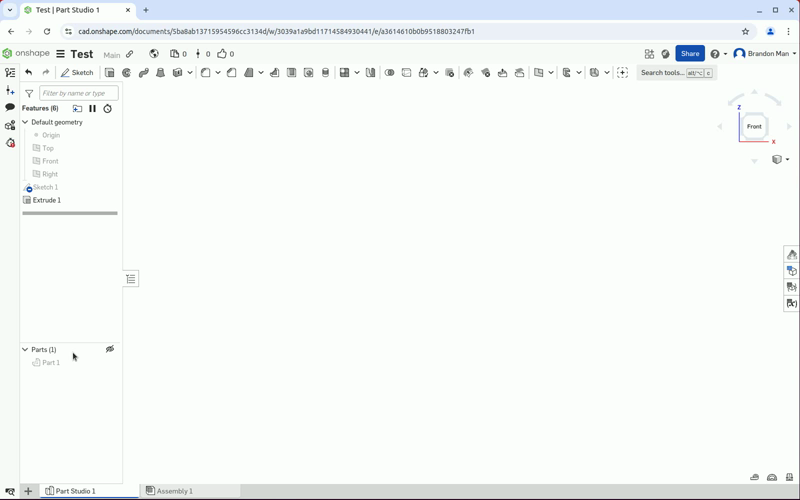
key(down)
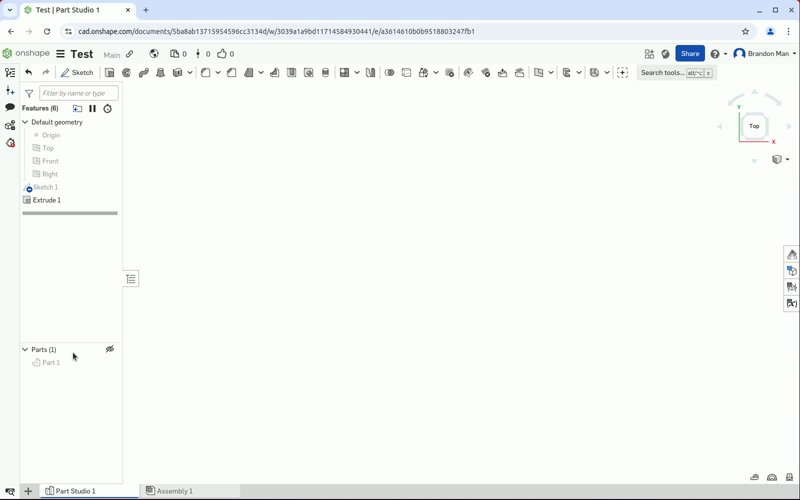
key_up(shift)
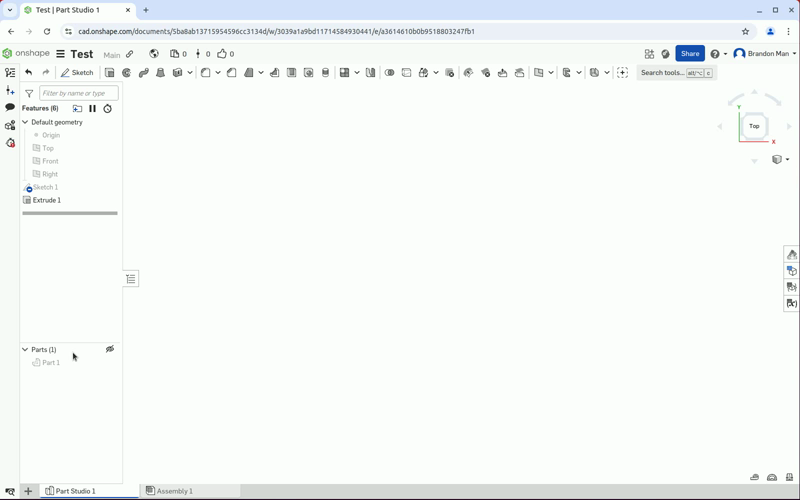
mouse_move(73, 352)
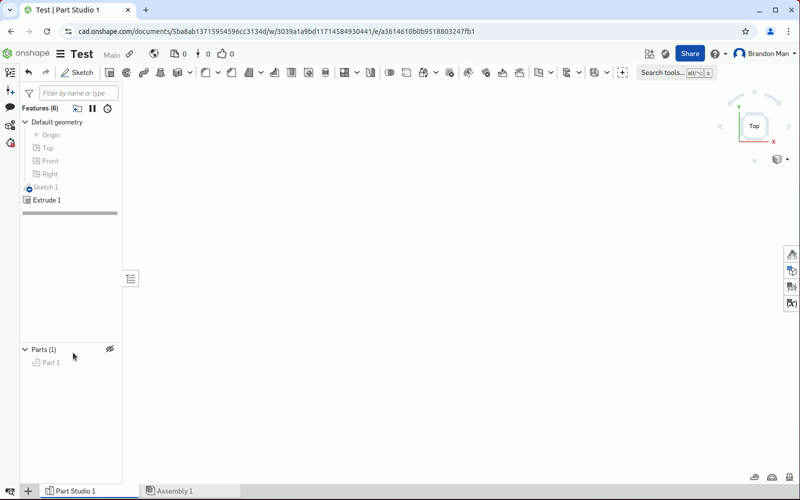
key(shift+y)
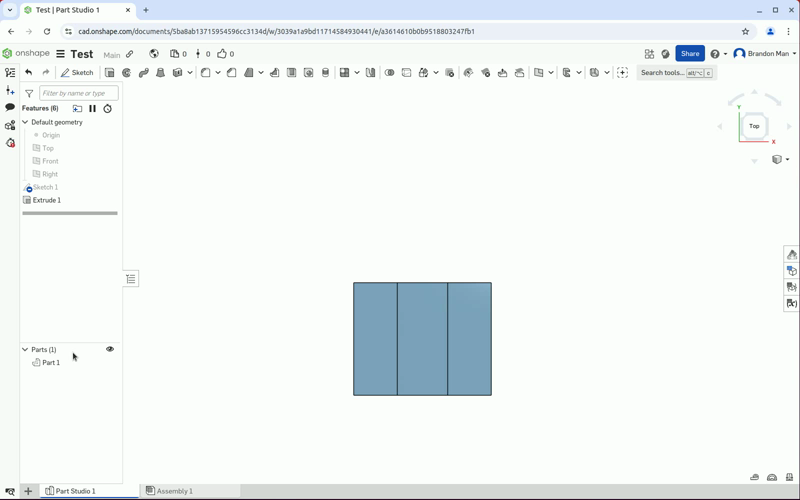
mouse_move(541, 75)
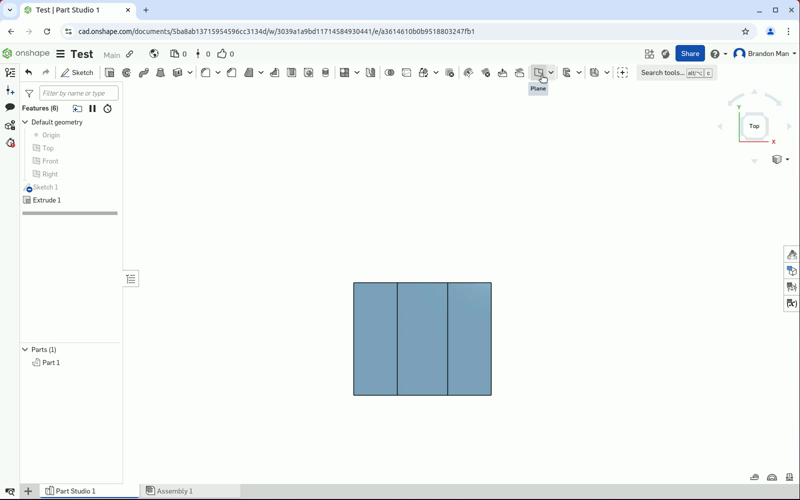
click(541, 75)
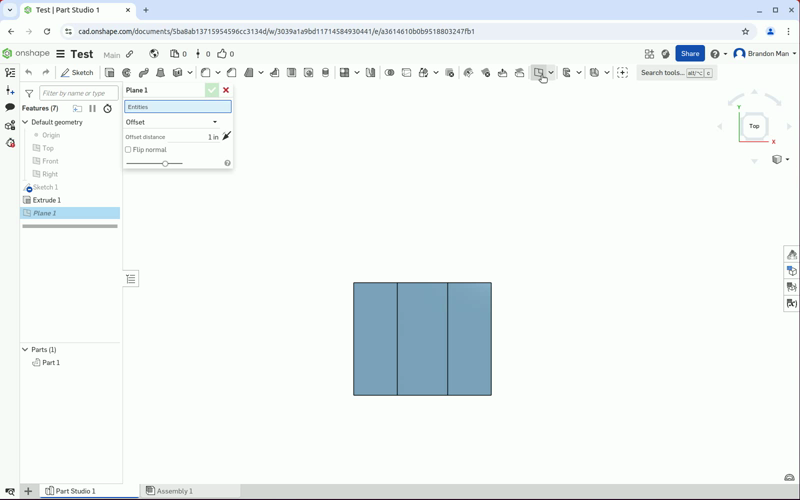
mouse_move(73, 150)
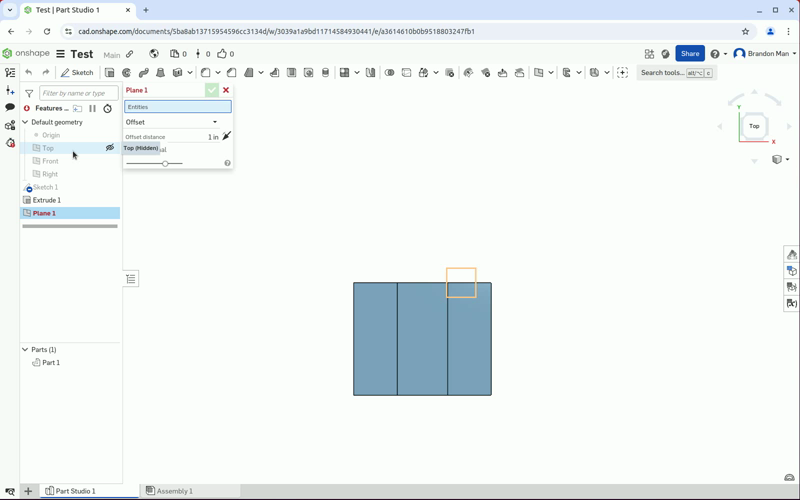
click(73, 150)
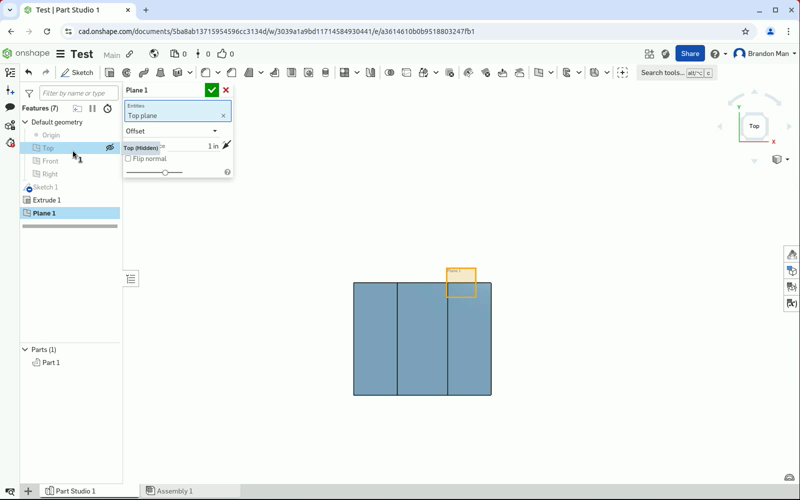
key(tab, 2)
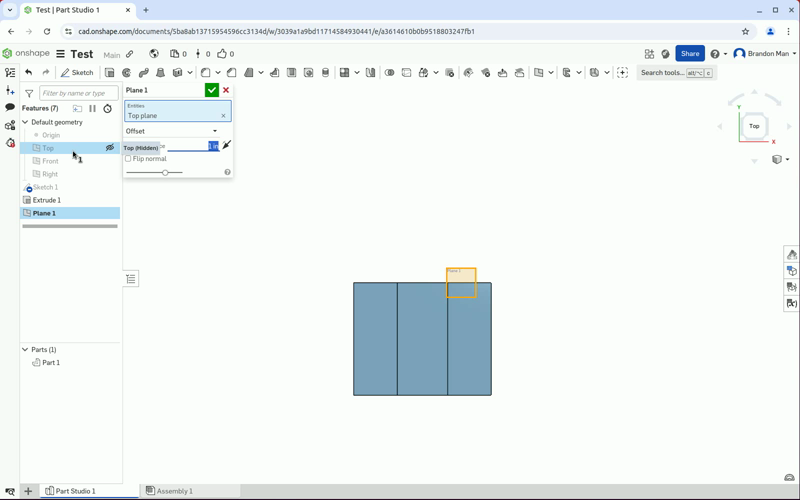
text(20.705)
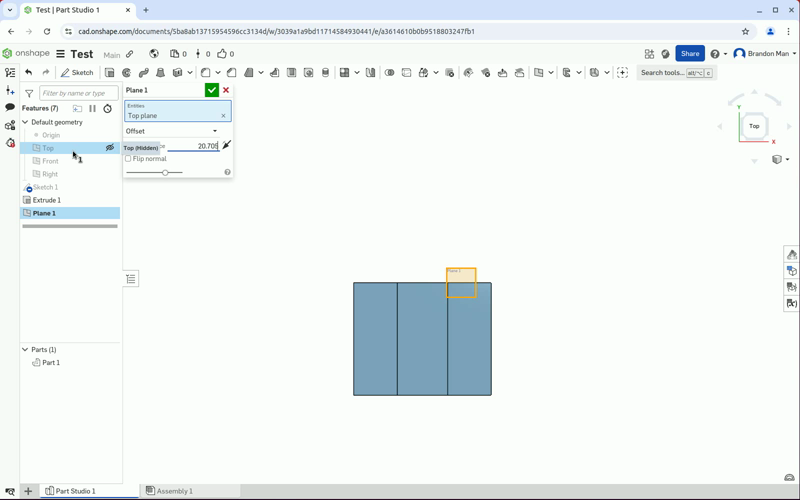
key(enter, 2)
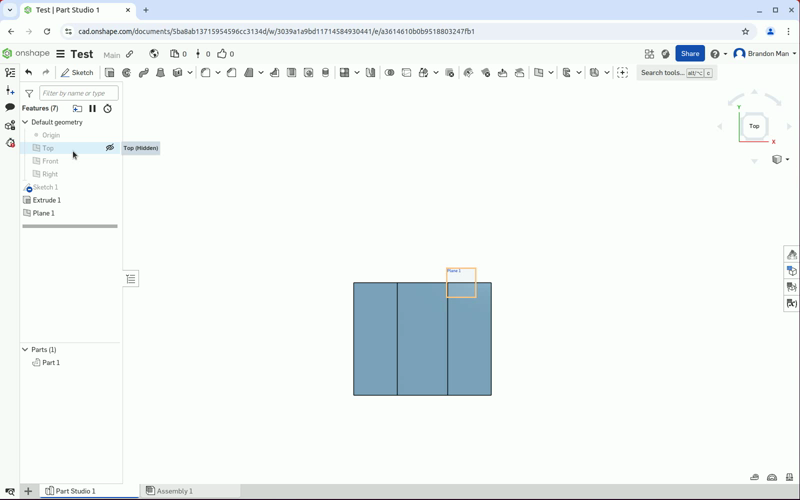
key(shift+s)
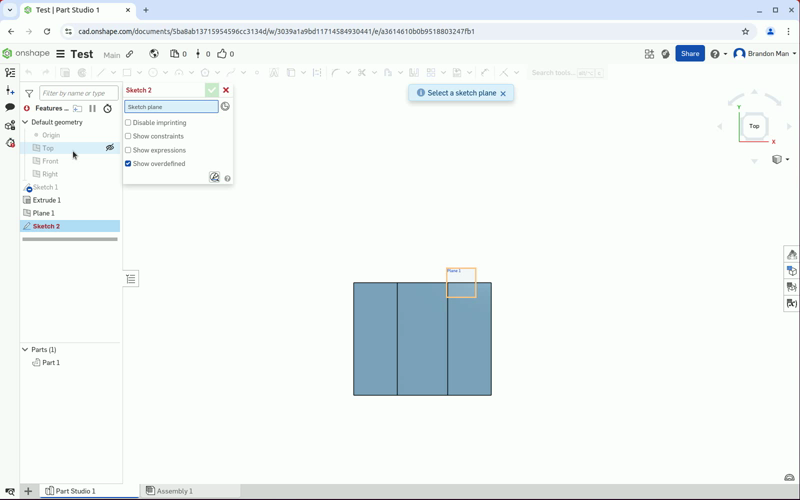
mouse_move(73, 215)
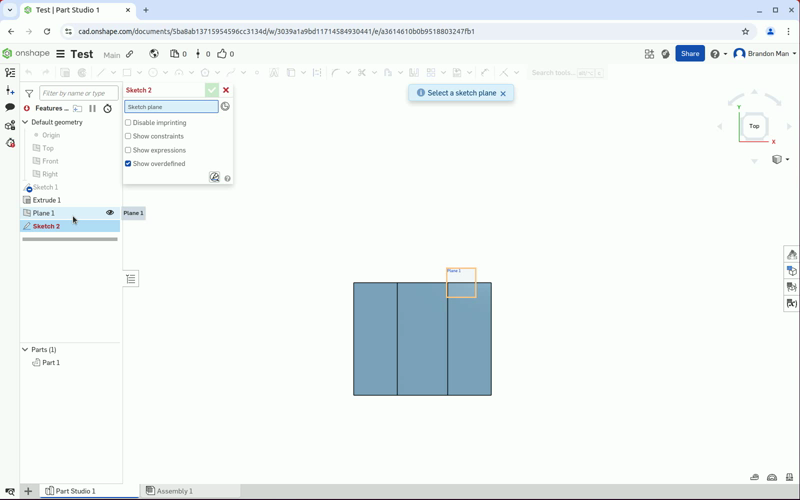
click(73, 215)
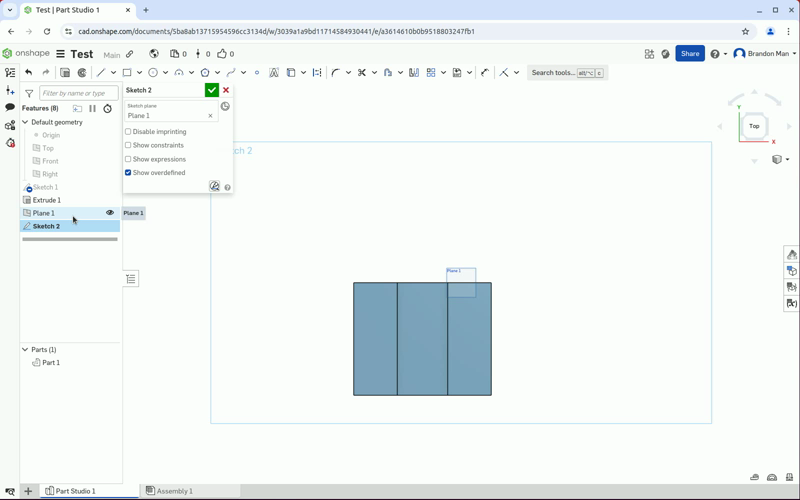
mouse_move(73, 352)
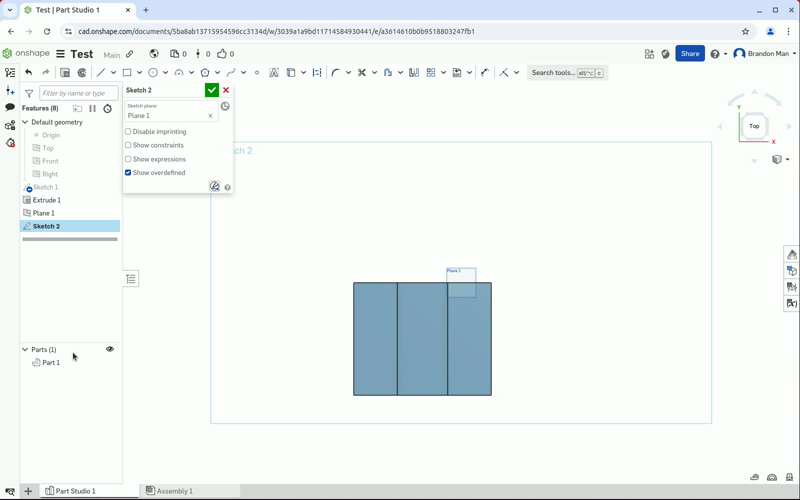
key(y)
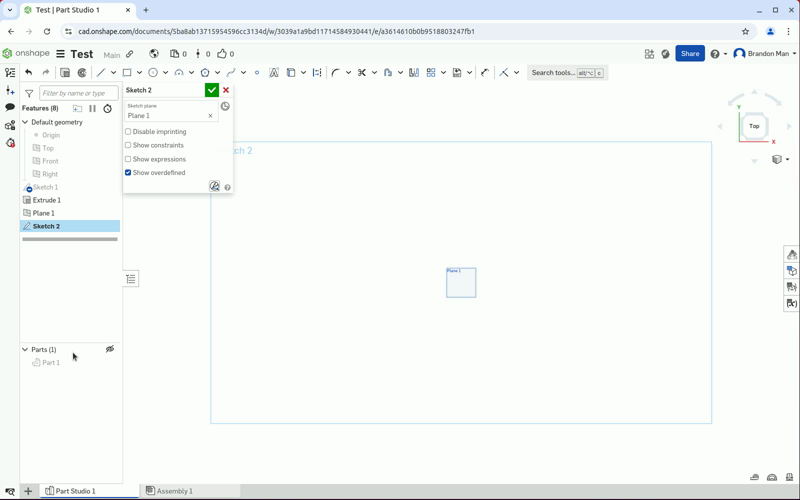
key(l)
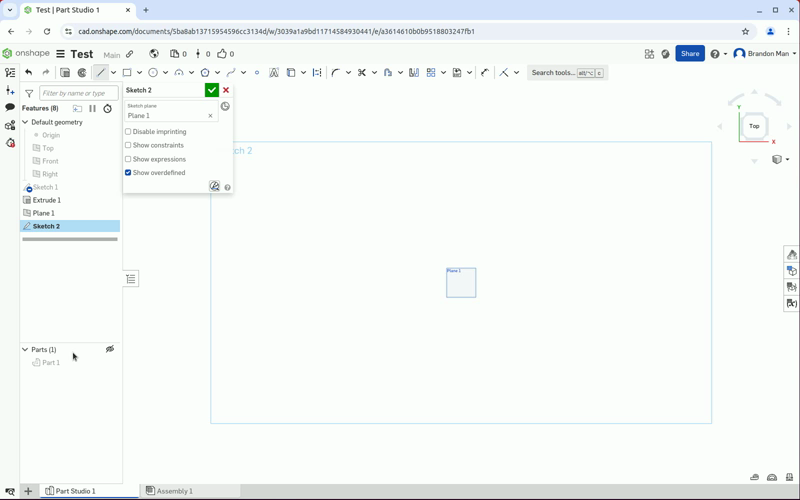
key_down(shift)
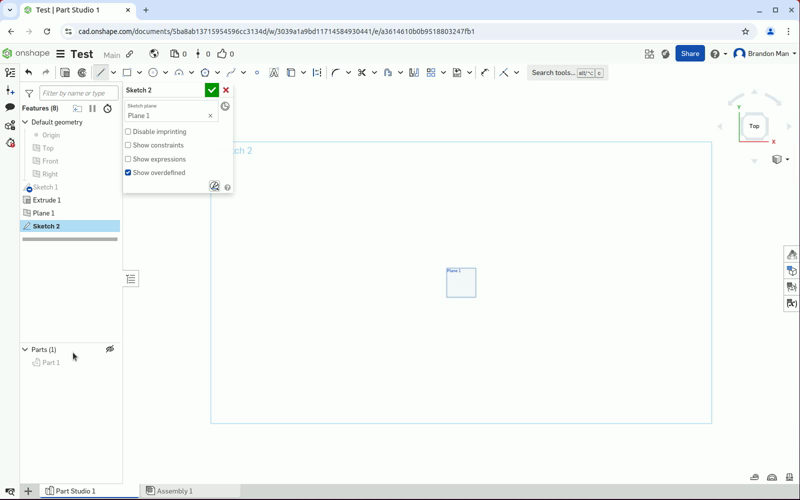
mouse_move(447, 365)
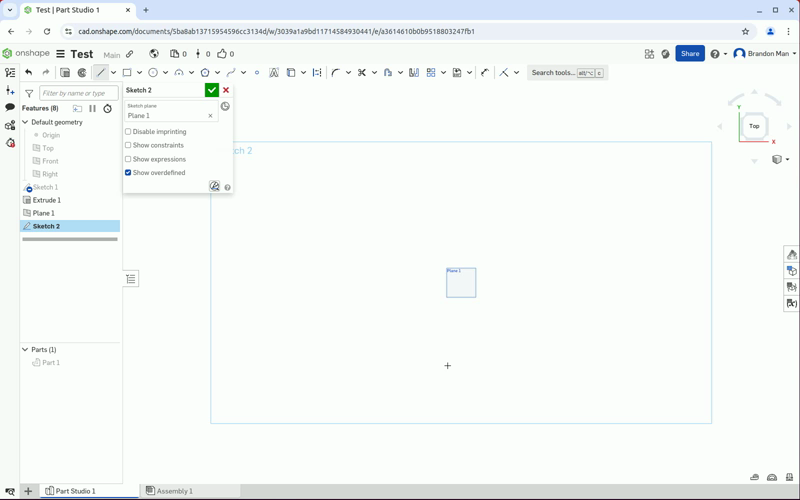
click(447, 365)
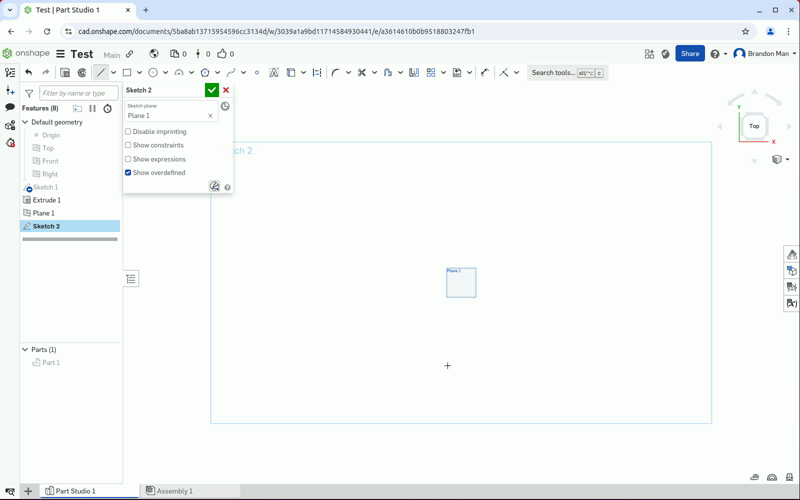
key_up(shift)
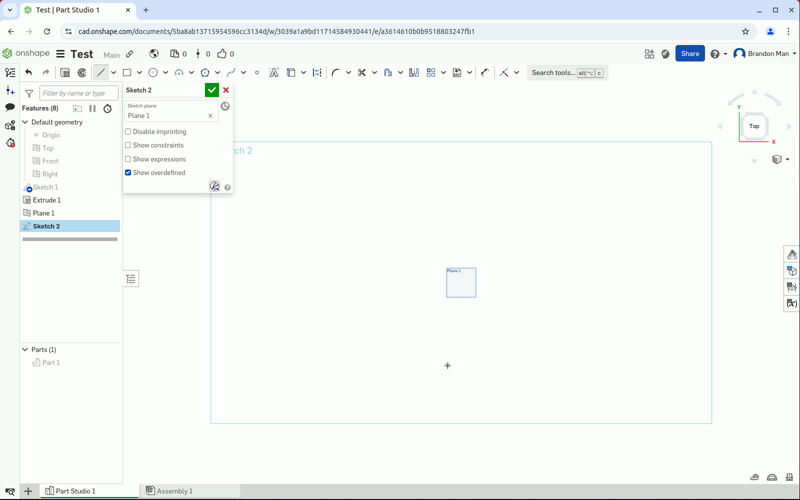
key_down(shift)
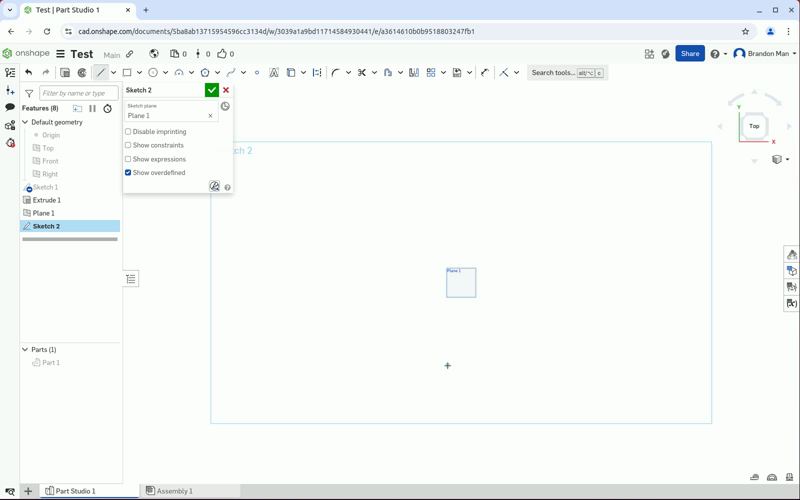
mouse_move(477, 365)
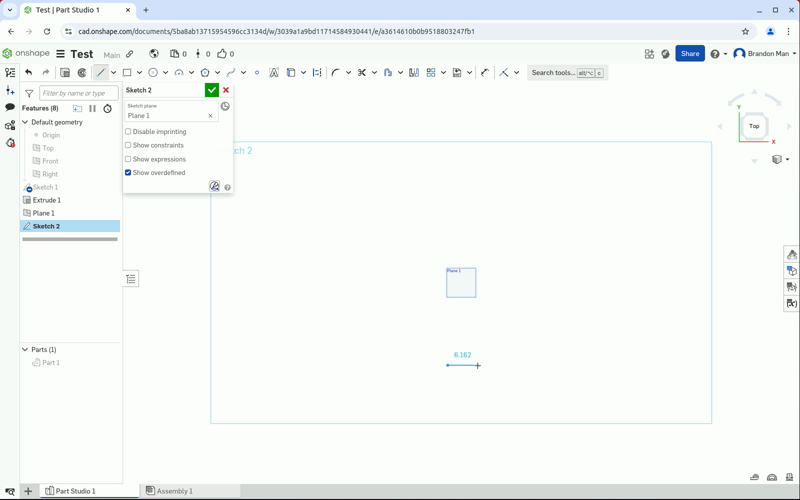
mouse_move(491, 365)
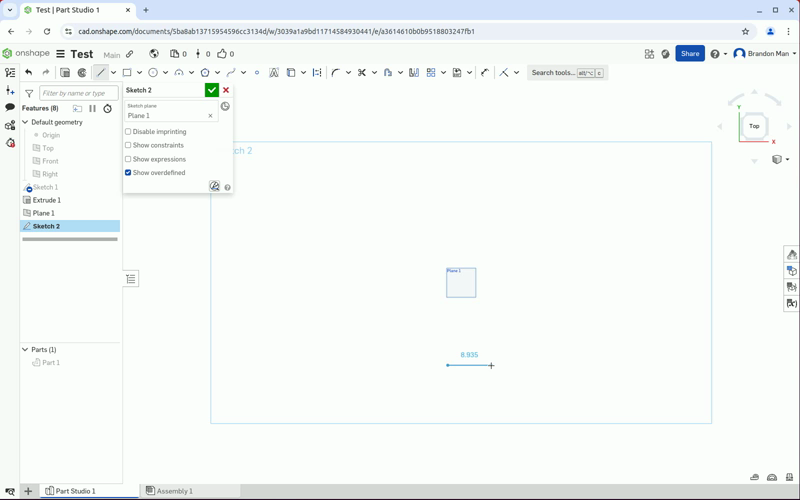
click(491, 365)
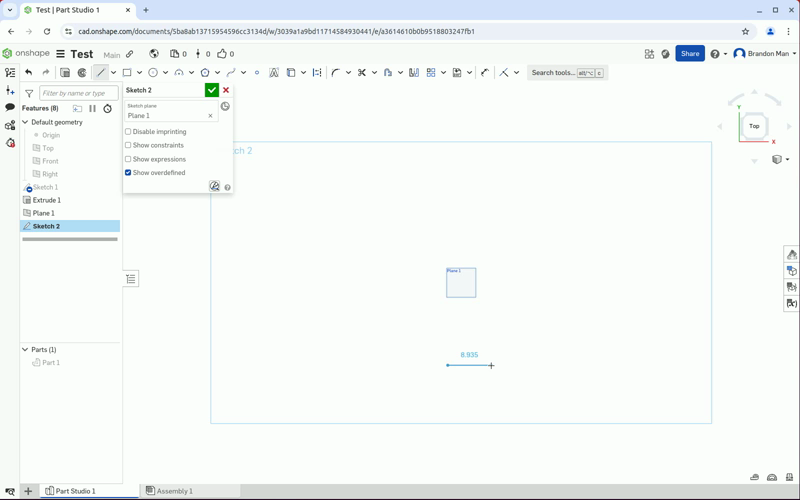
key_up(shift)
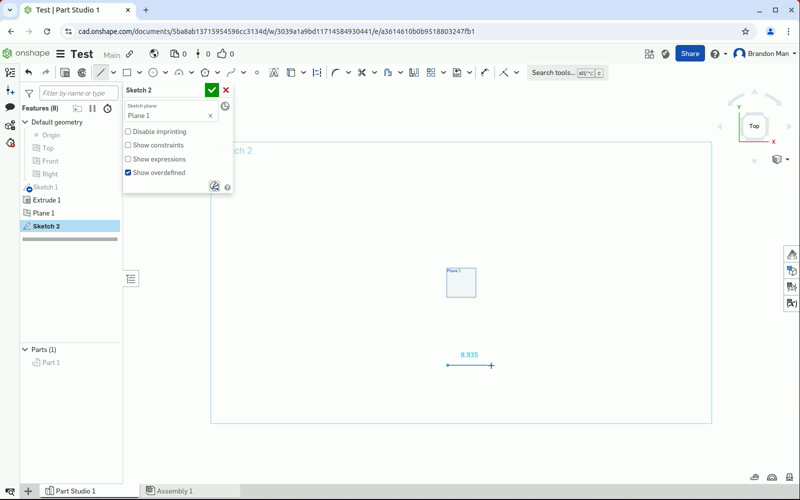
key_down(shift)
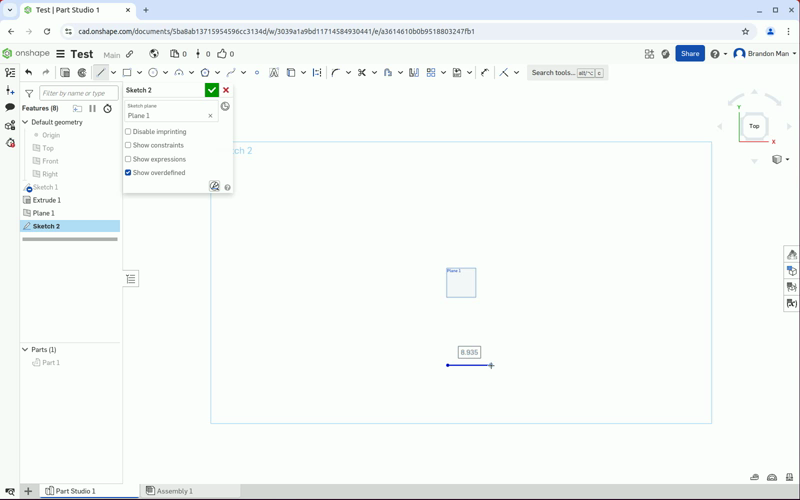
mouse_move(521, 365)
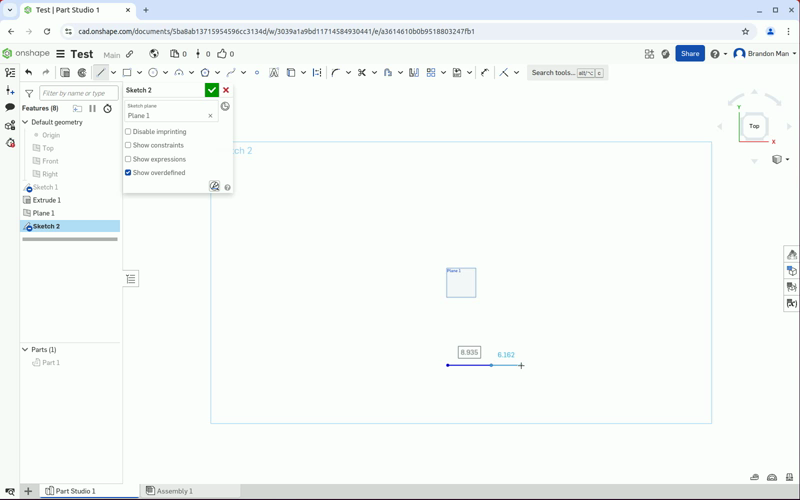
mouse_move(491, 317)
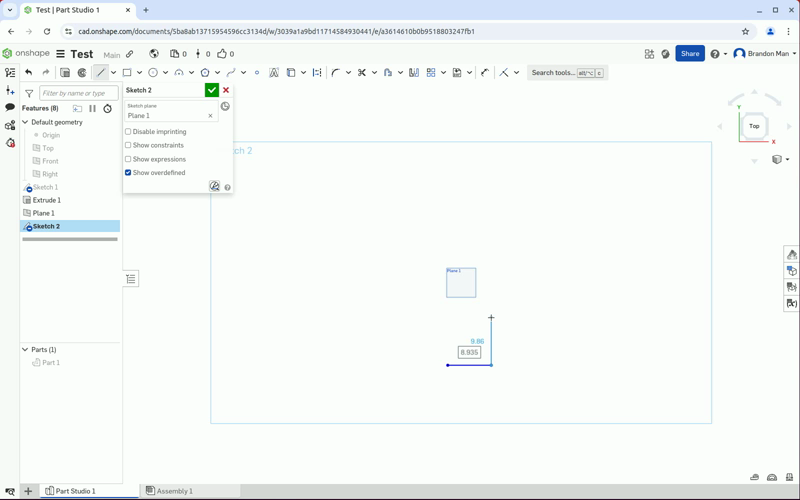
click(491, 317)
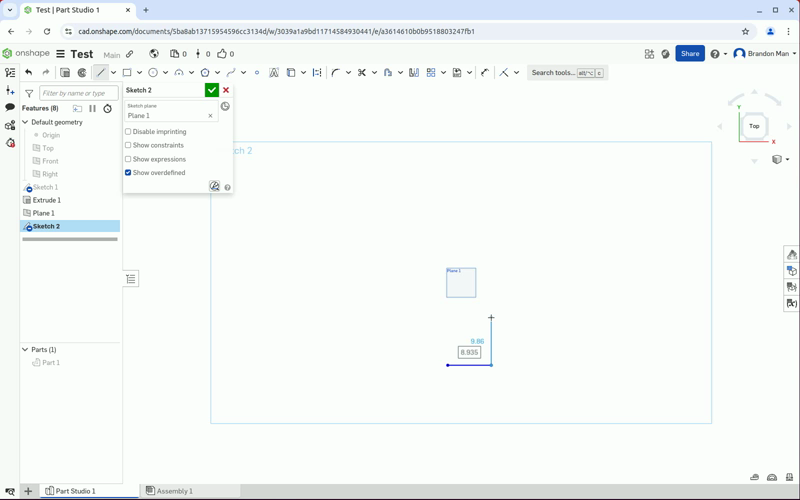
key_up(shift)
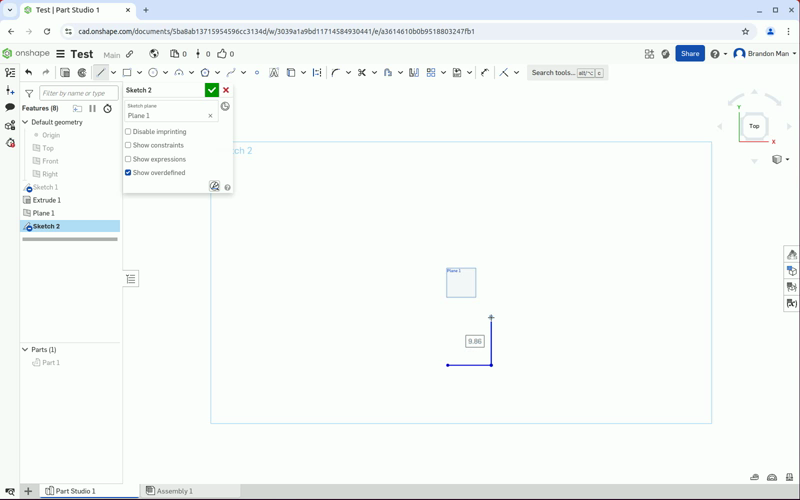
key_down(shift)
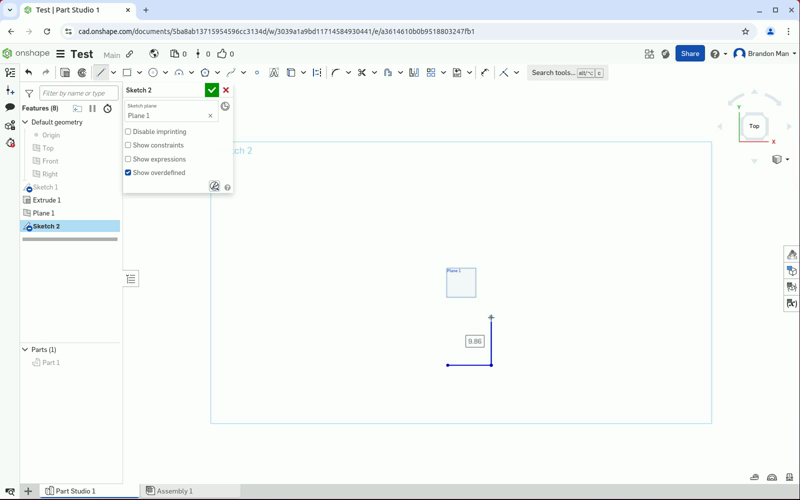
mouse_move(521, 317)
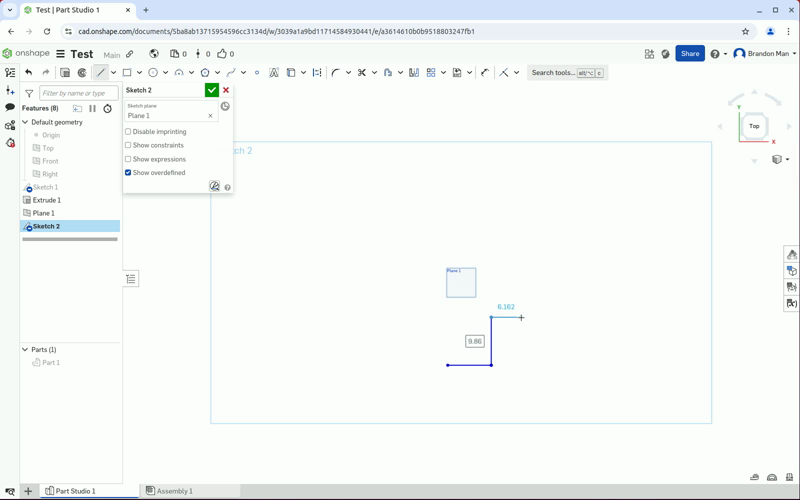
mouse_move(447, 317)
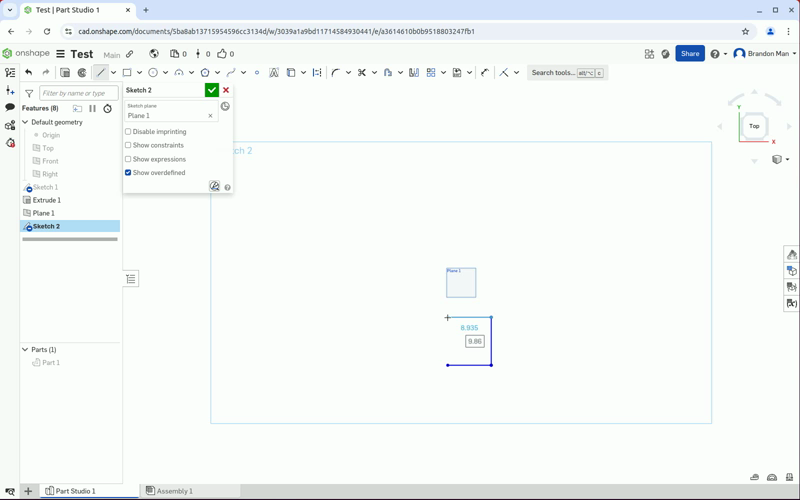
click(447, 317)
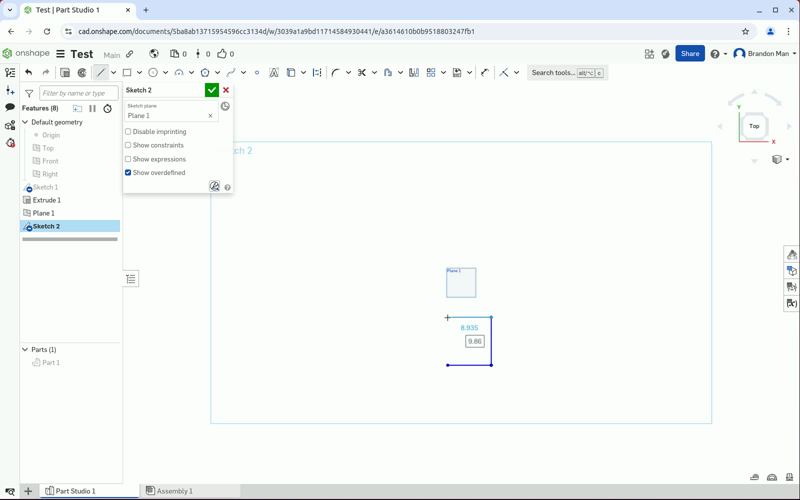
key_up(shift)
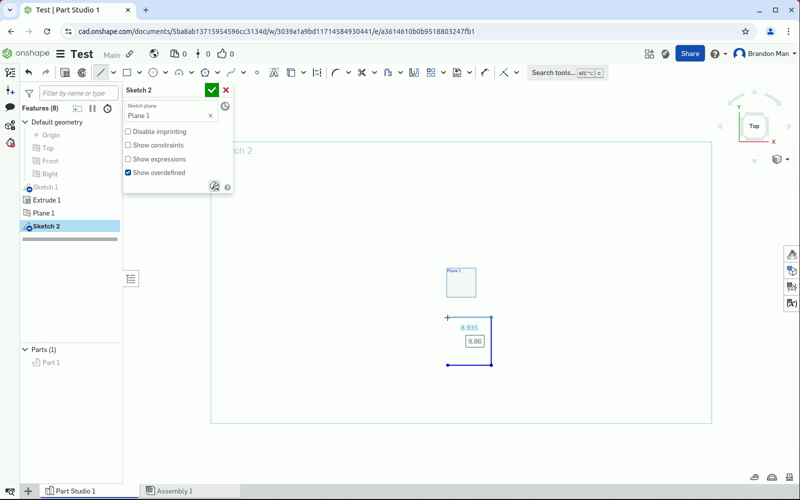
mouse_move(477, 317)
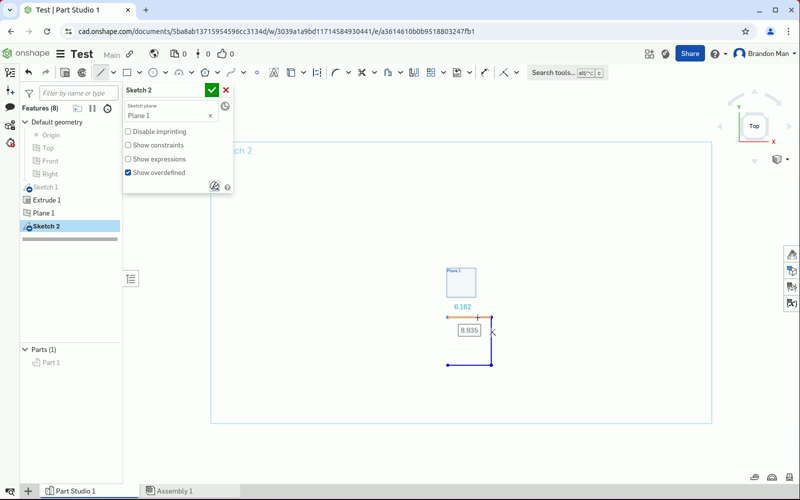
key_down(shift)
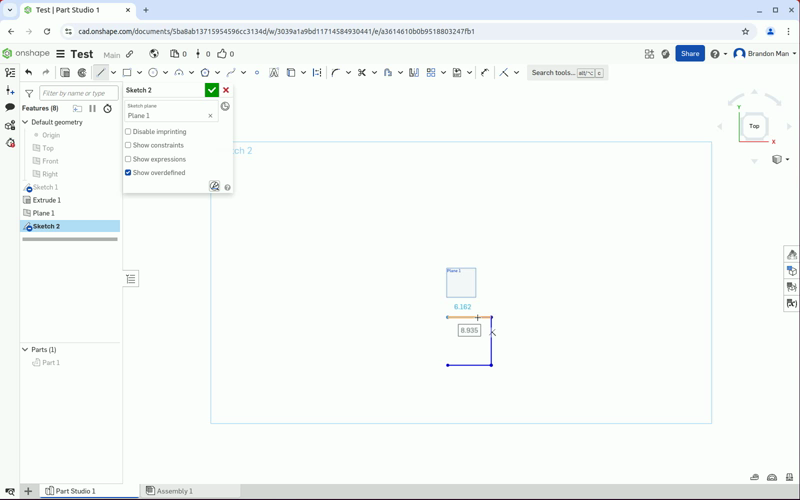
mouse_move(447, 365)
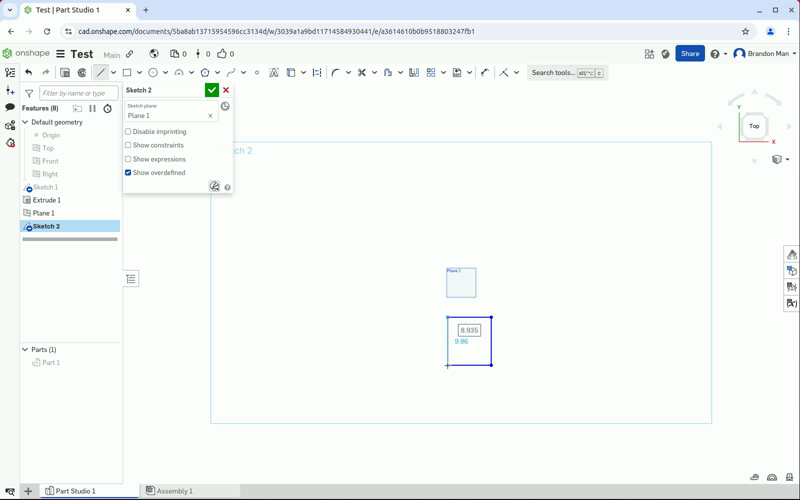
key_up(shift)
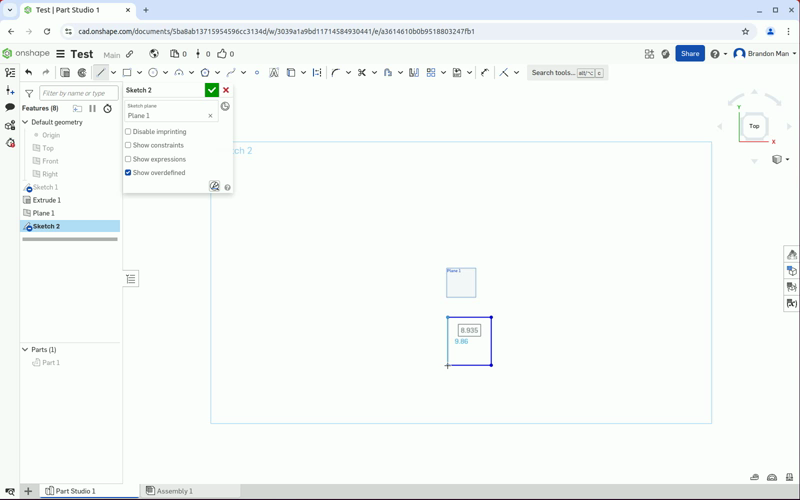
click(447, 365)
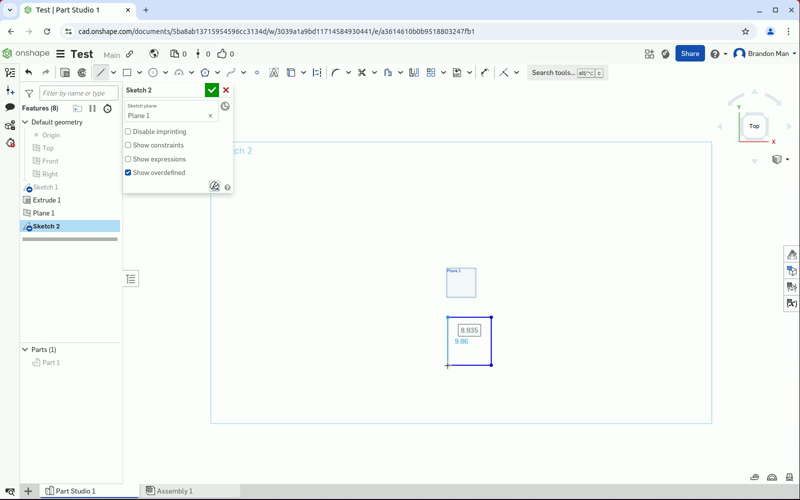
key(esc)
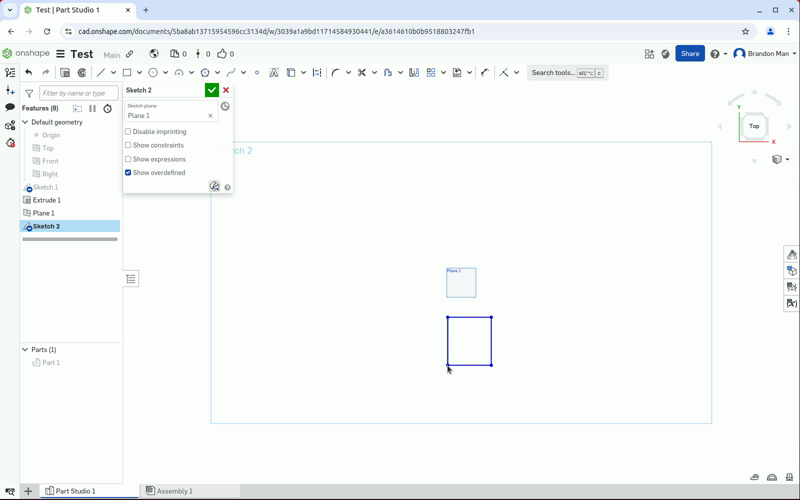
mouse_move(457, 333)
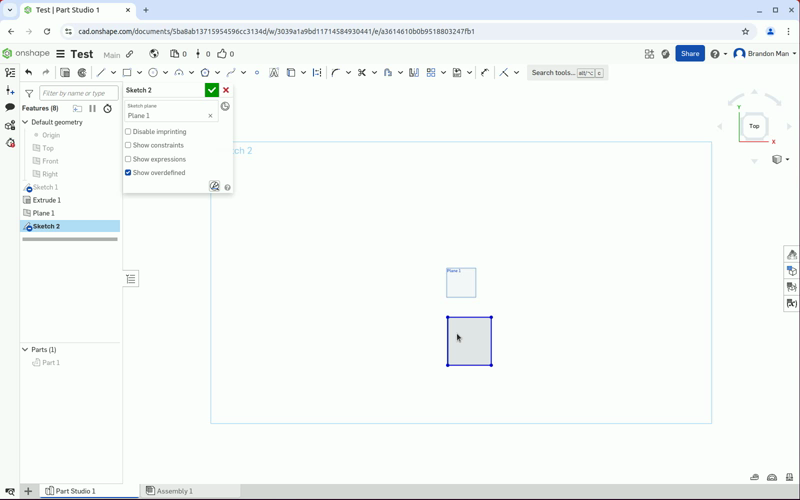
click(457, 333)
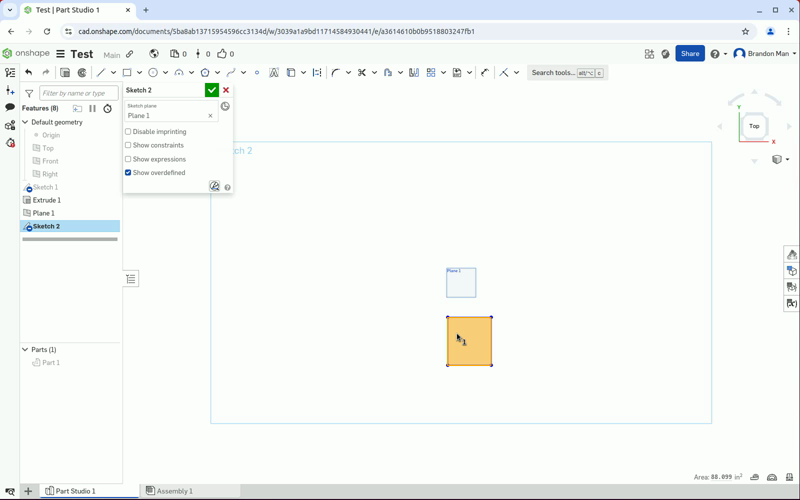
mouse_move(73, 352)
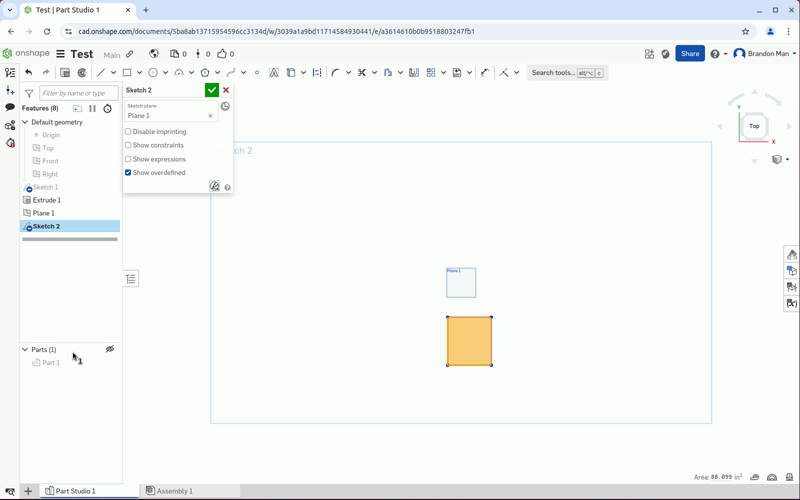
key(shift+y)
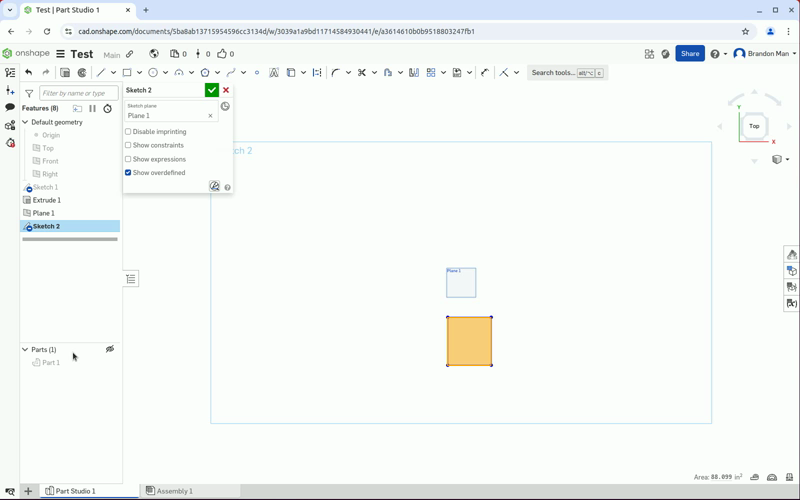
key(shift+e)
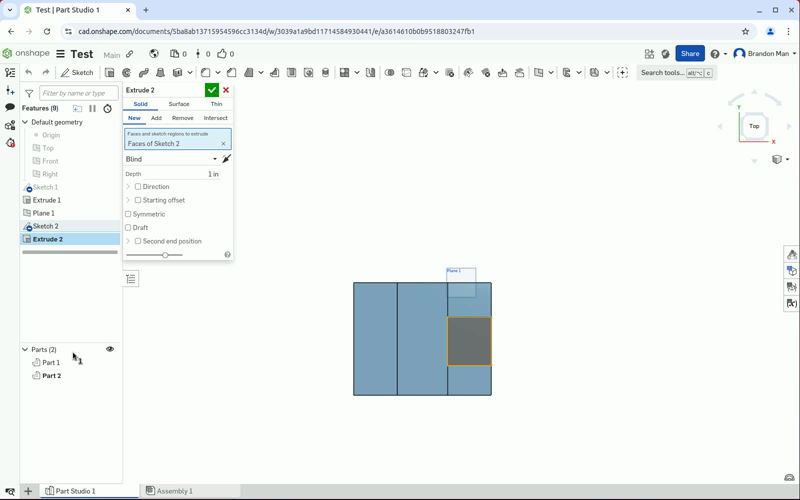
mouse_move(143, 106)
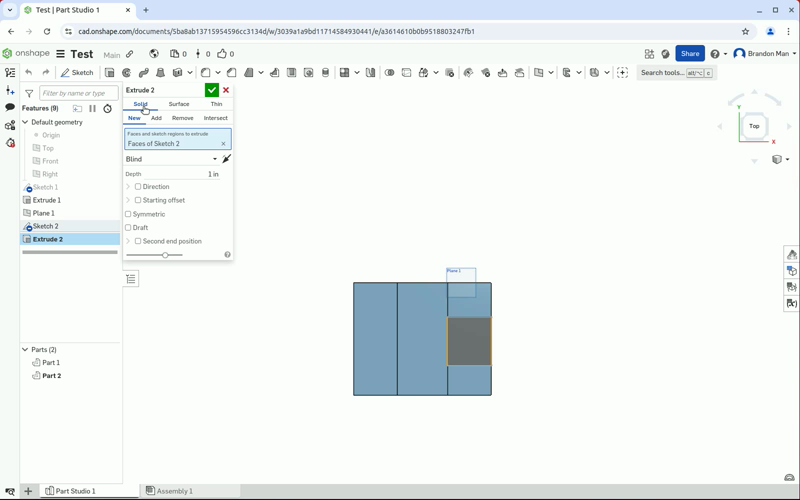
click(143, 106)
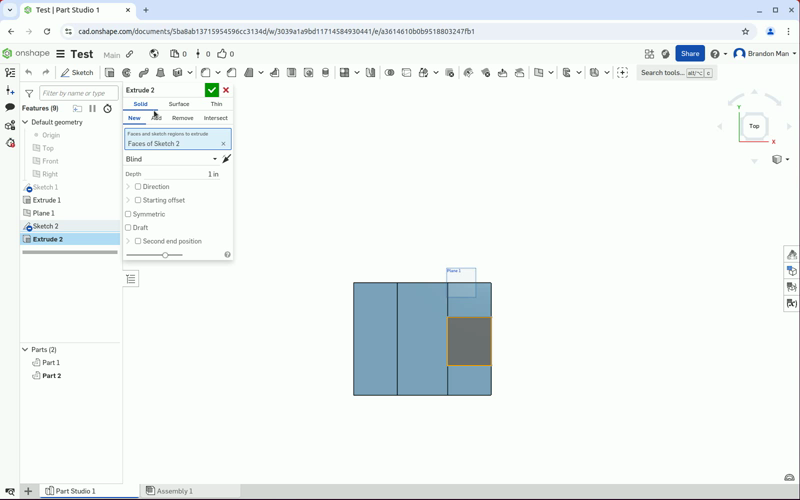
mouse_move(186, 120)
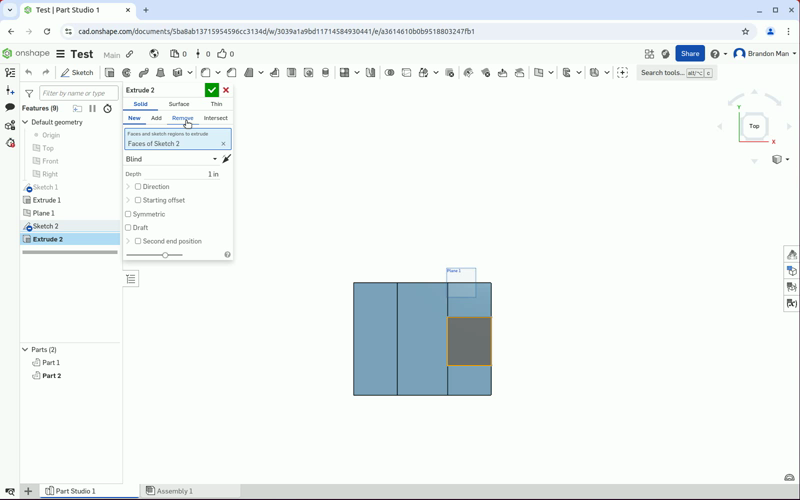
click(186, 120)
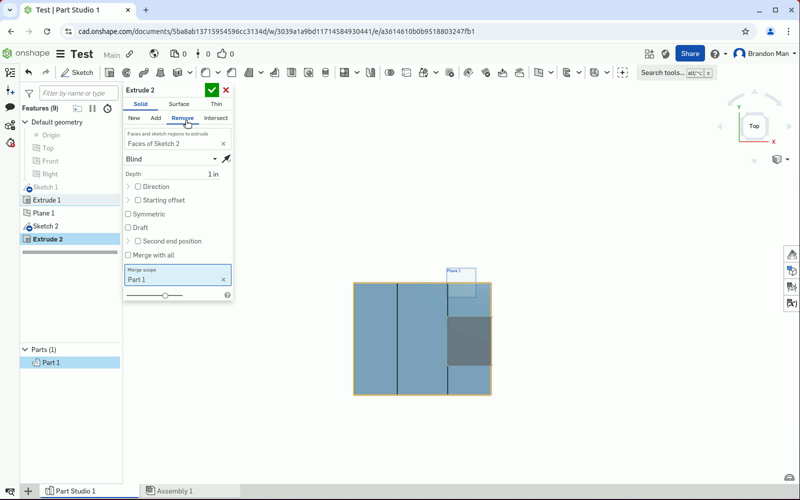
key(tab, 4)
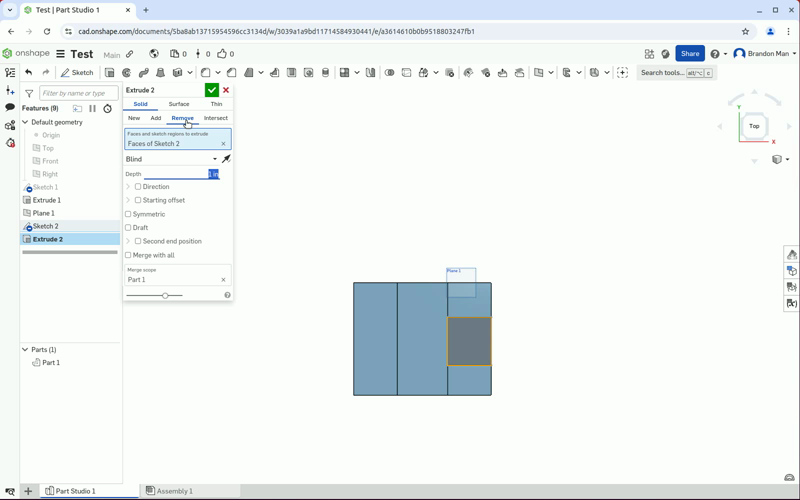
text(7.703)
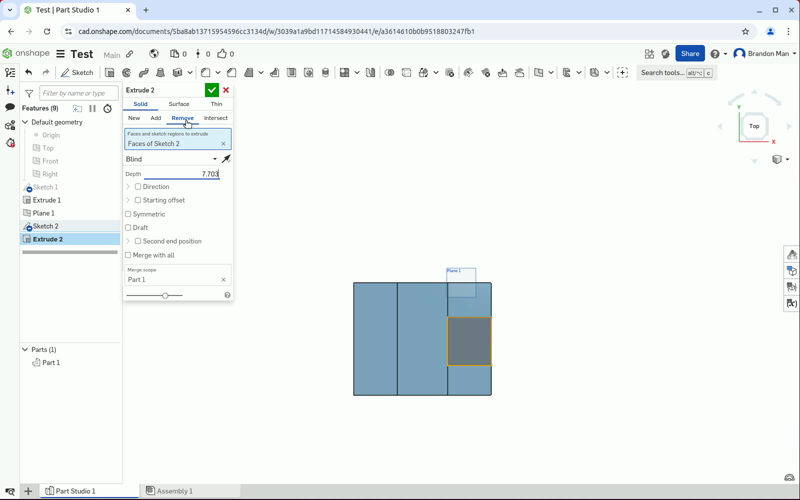
key(tab, 6)
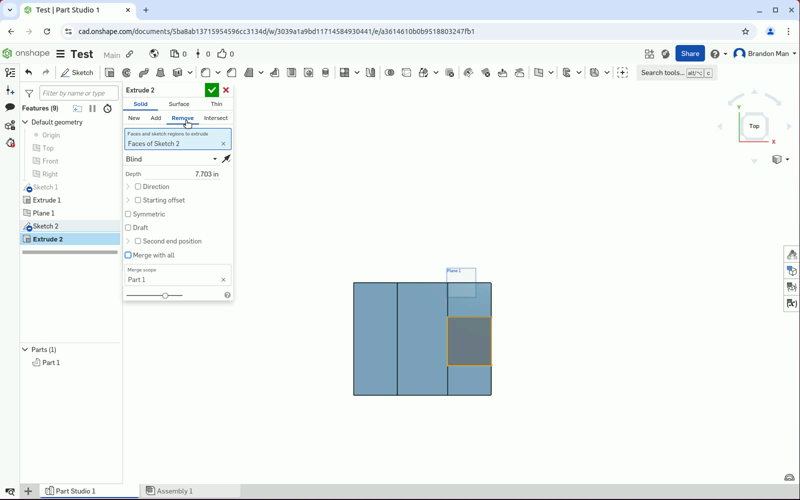
key(space)
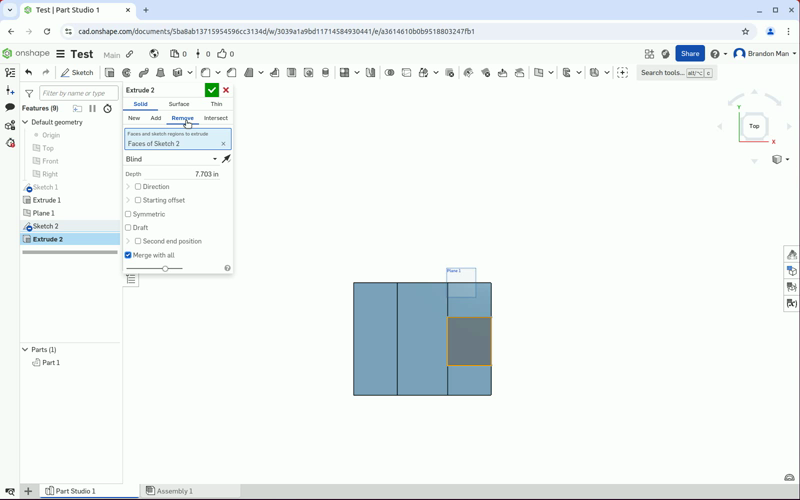
key(enter)
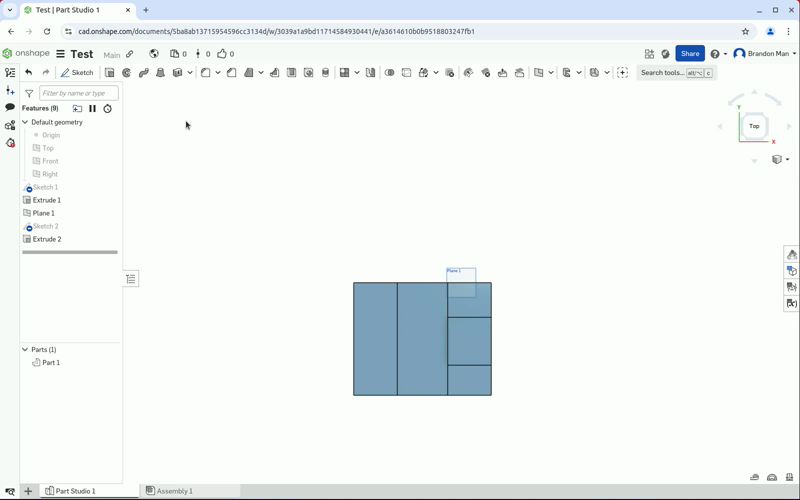
key(shift+h)
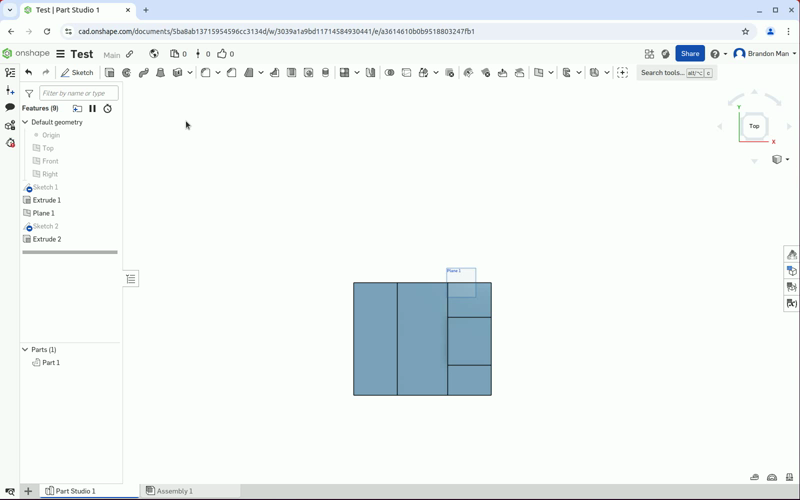
key(shift+h)
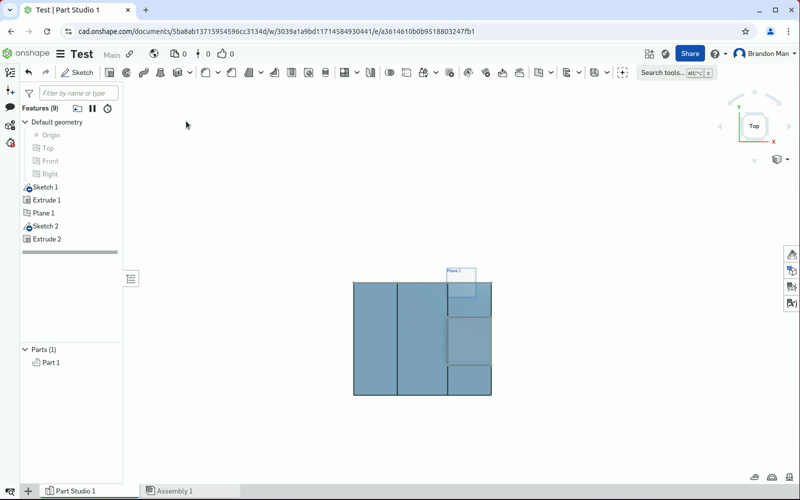
key(shift+7)
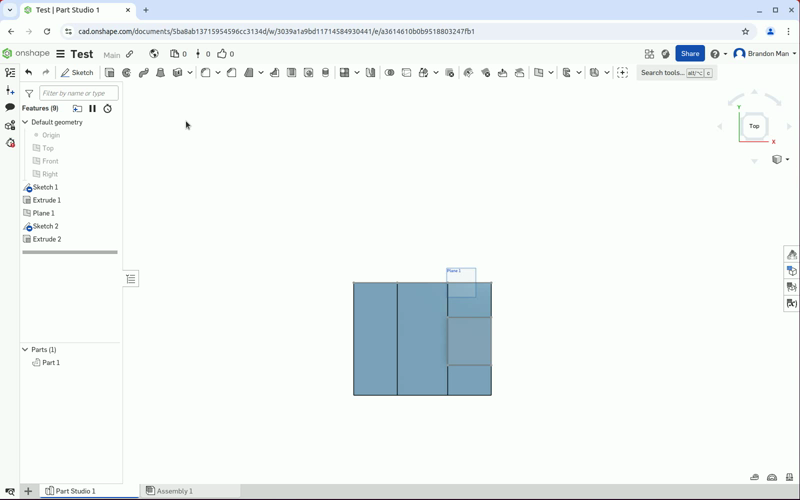
key(up, 3)
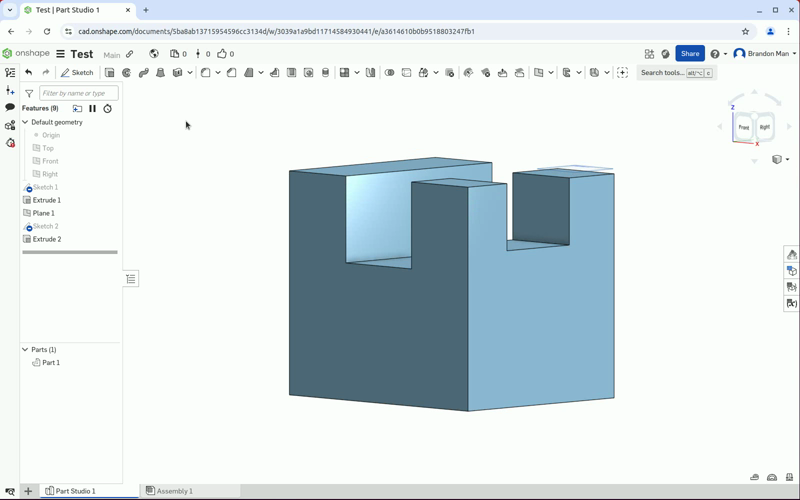
key(left, 3)
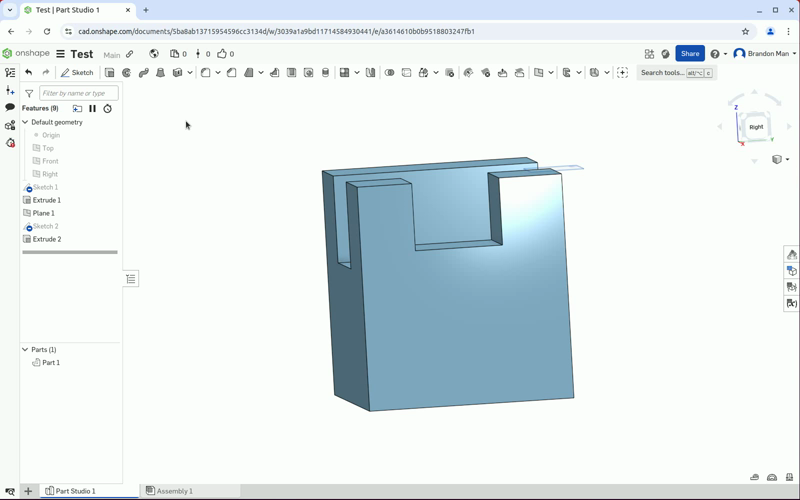
key(right, 3)
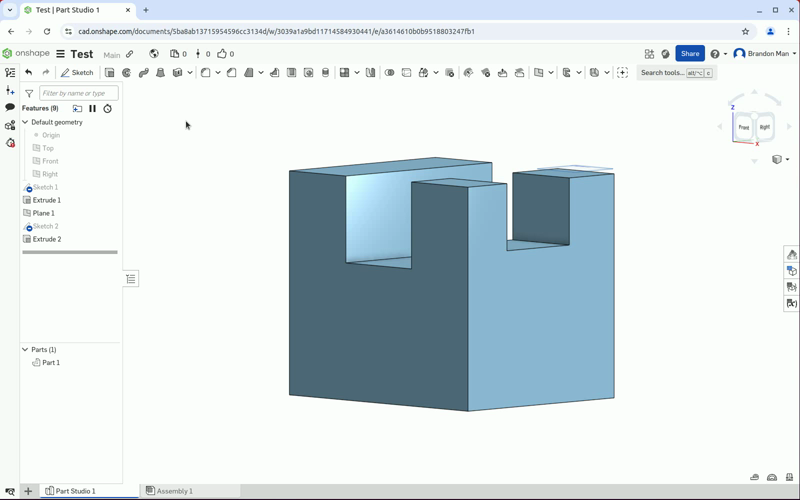
key(down, 3)
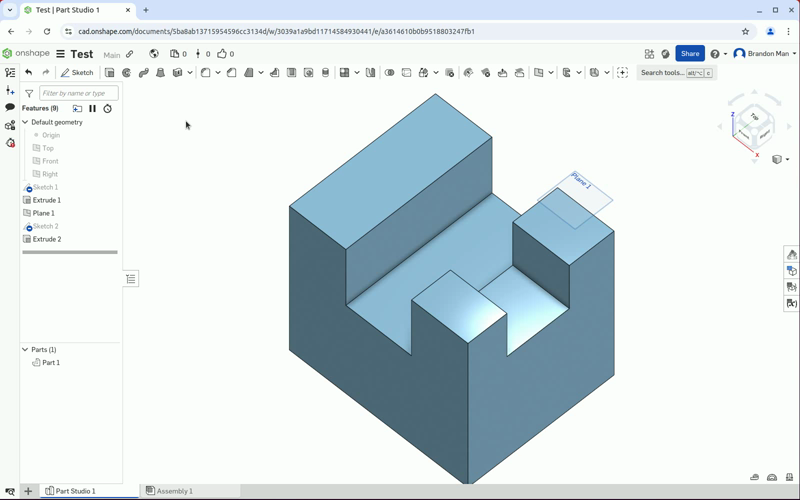
mouse_move(73, 189)
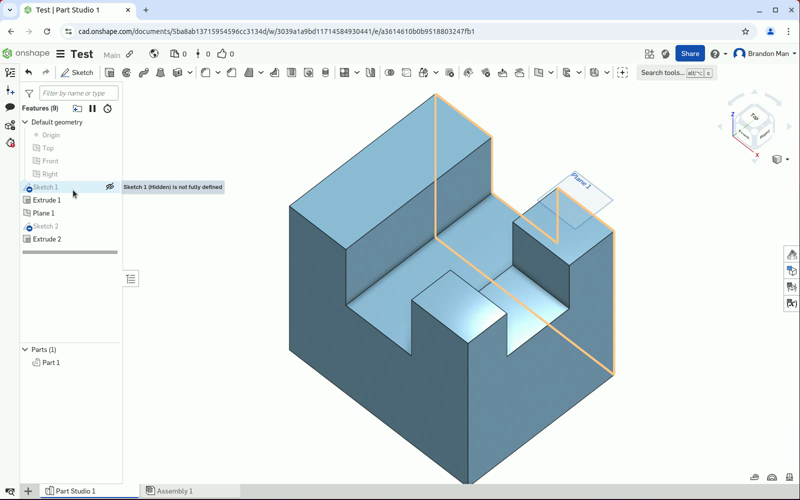
click(73, 189)